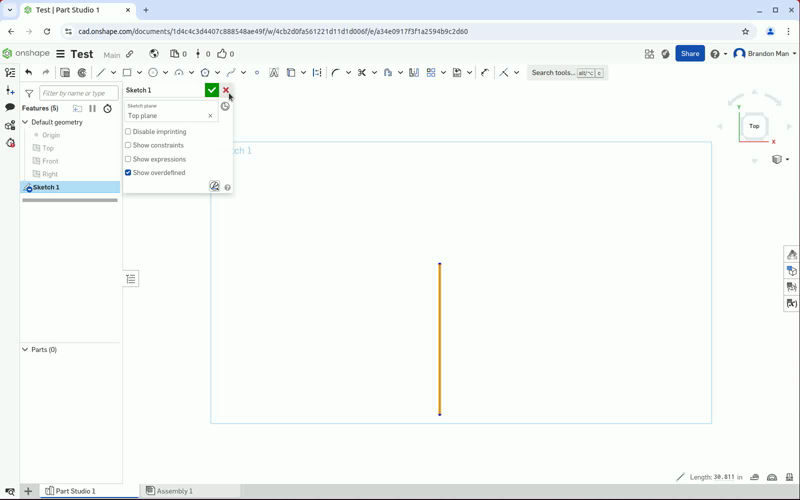
key(shift+h)
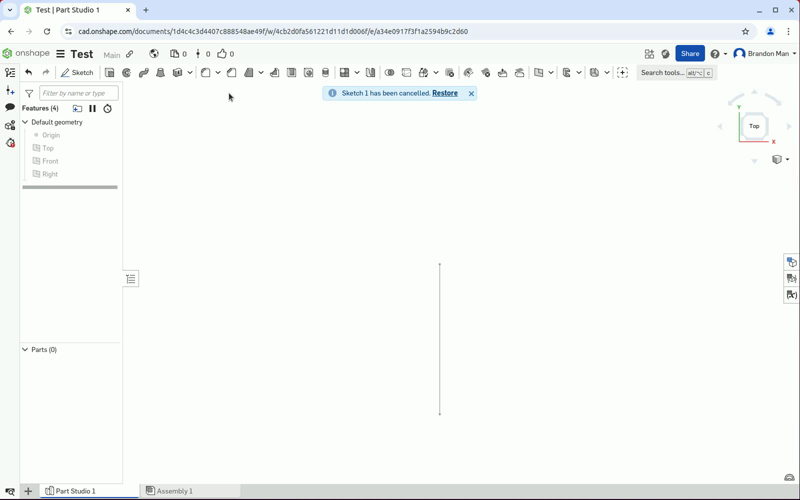
mouse_move(73, 352)
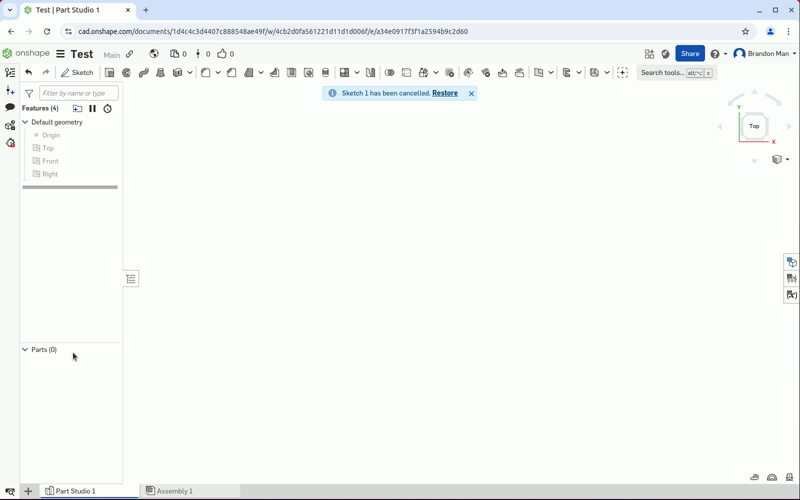
key(y)
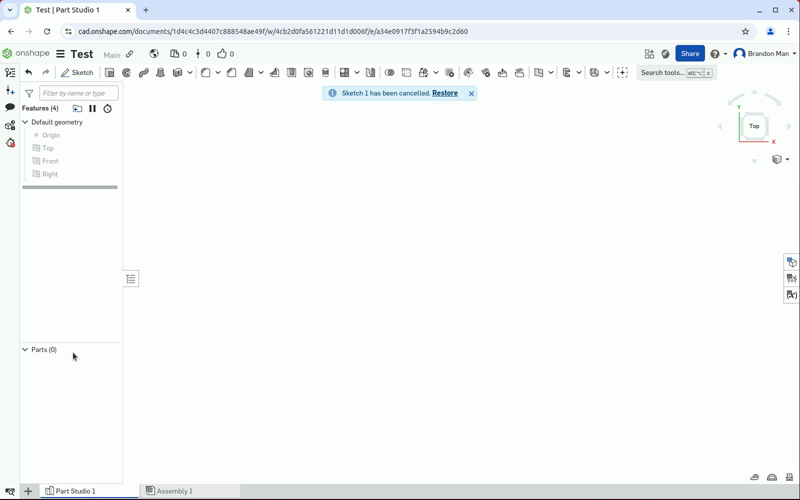
key(shift+p)
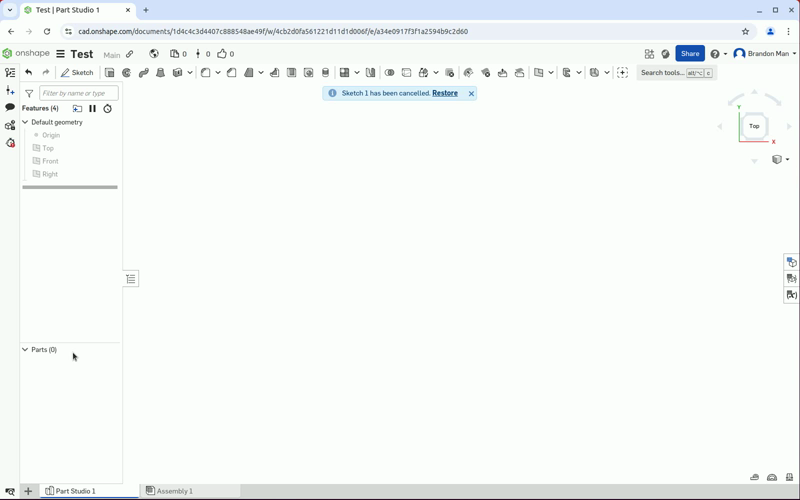
key(space)
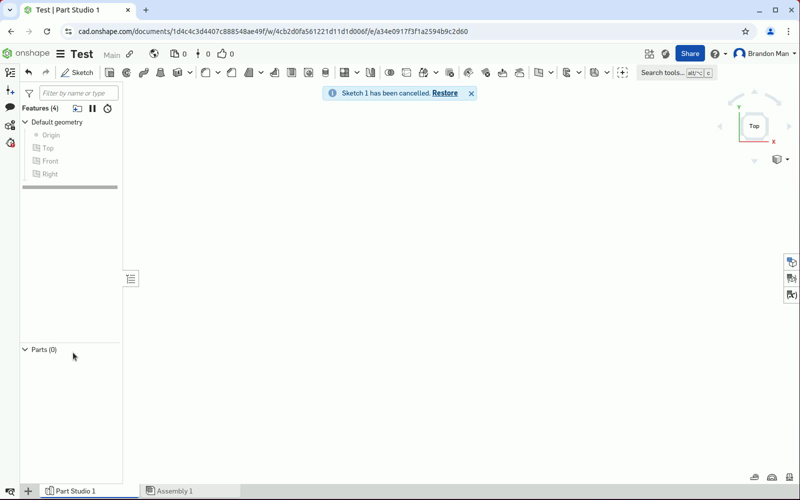
key_down(shift)
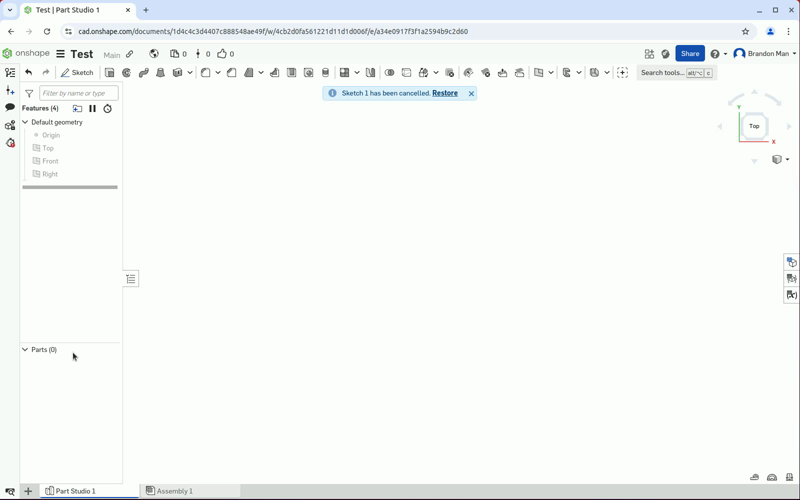
key(up)
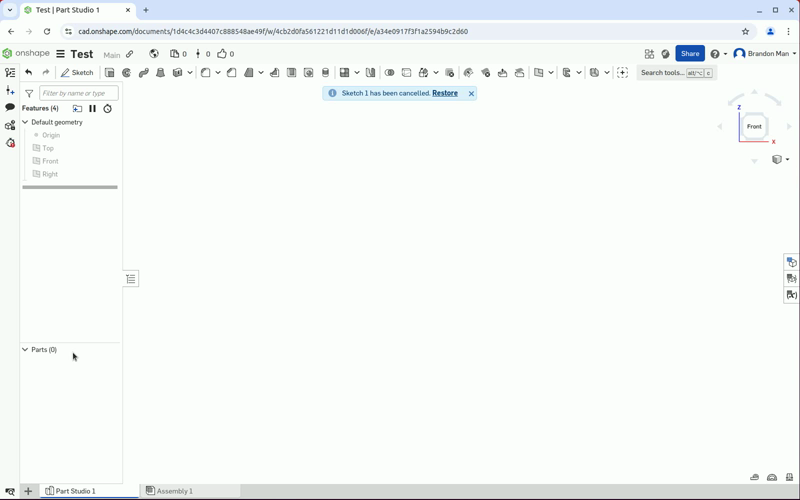
key_up(shift)
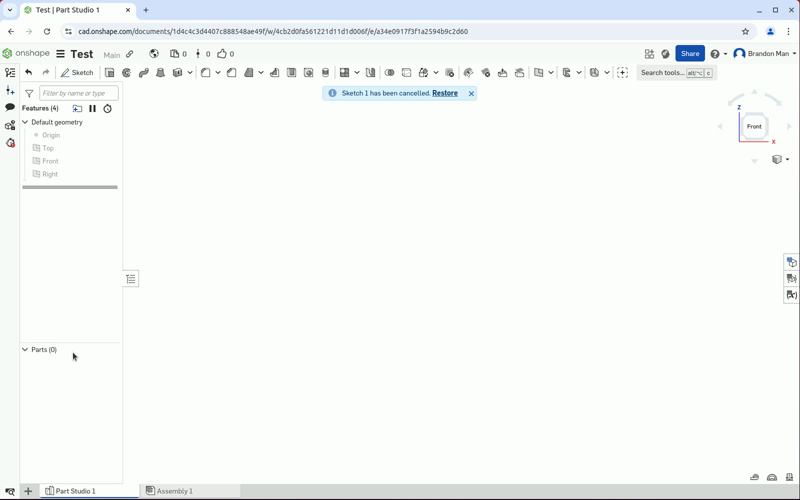
mouse_move(73, 352)
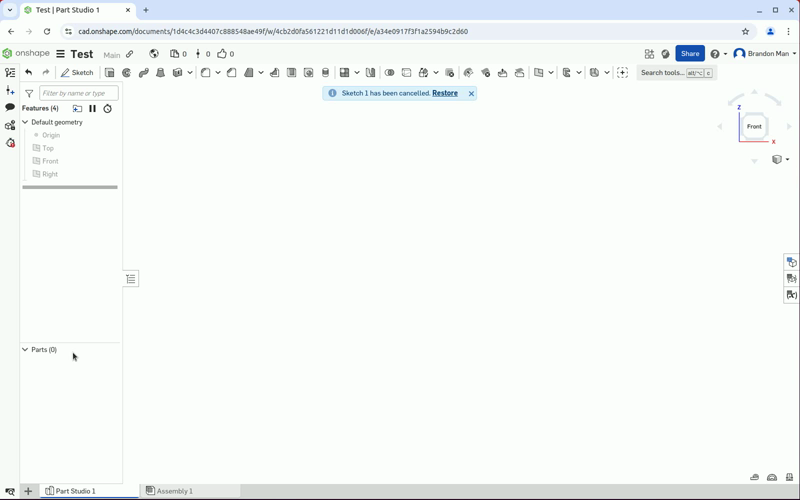
key(shift+y)
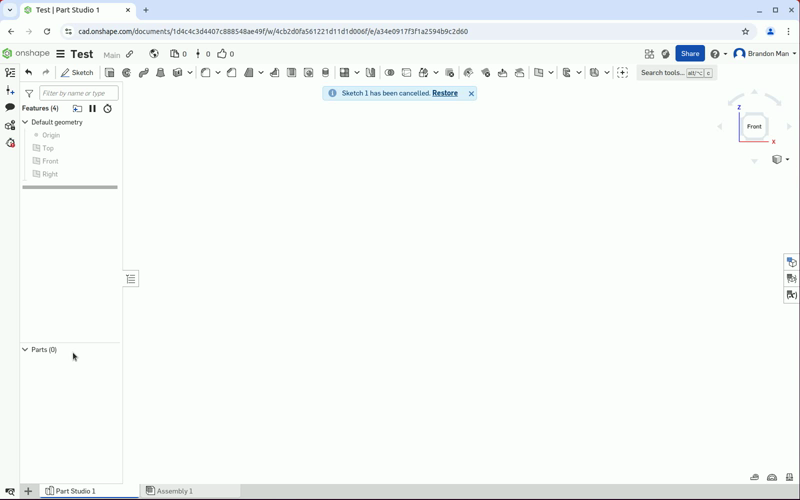
key(shift+s)
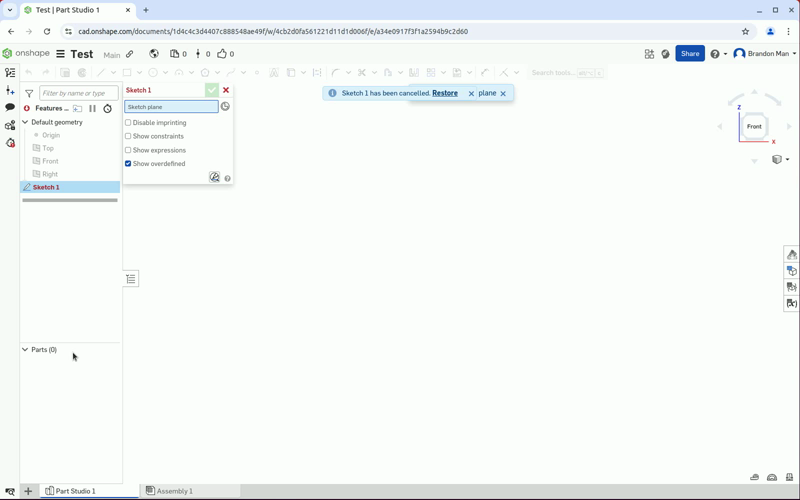
mouse_move(73, 163)
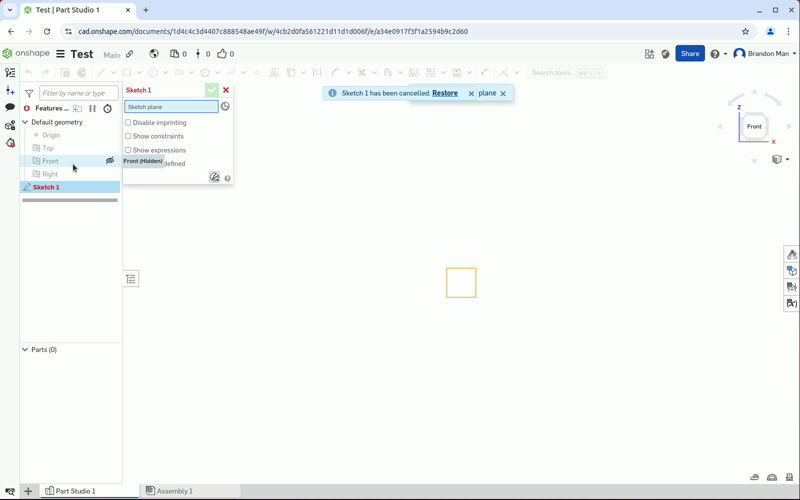
click(73, 163)
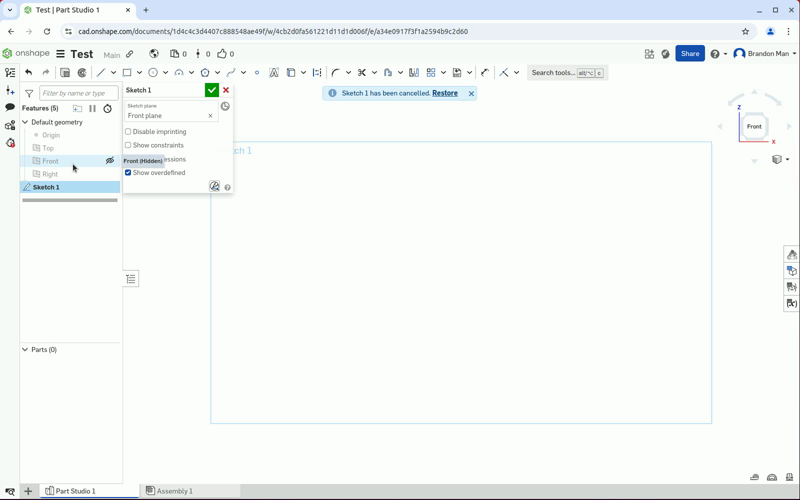
mouse_move(73, 352)
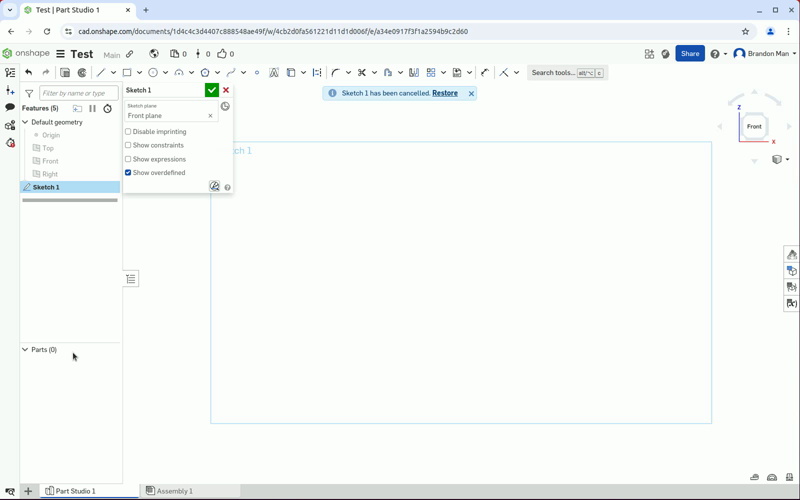
key(y)
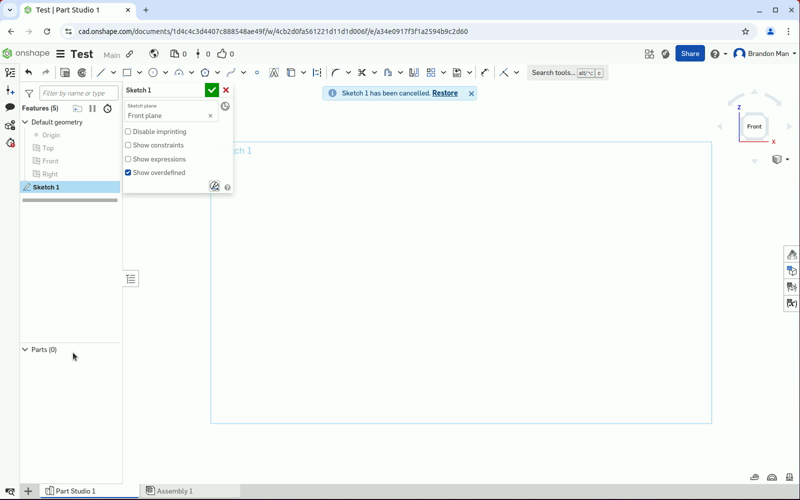
key(l)
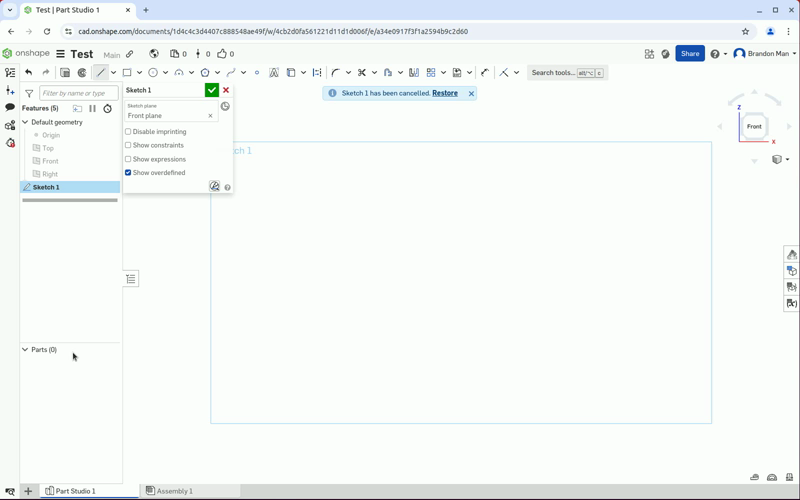
key_down(shift)
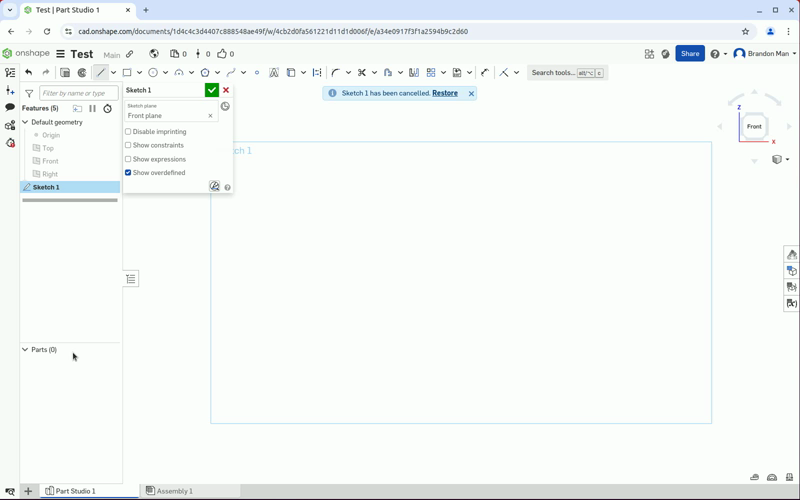
mouse_move(363, 311)
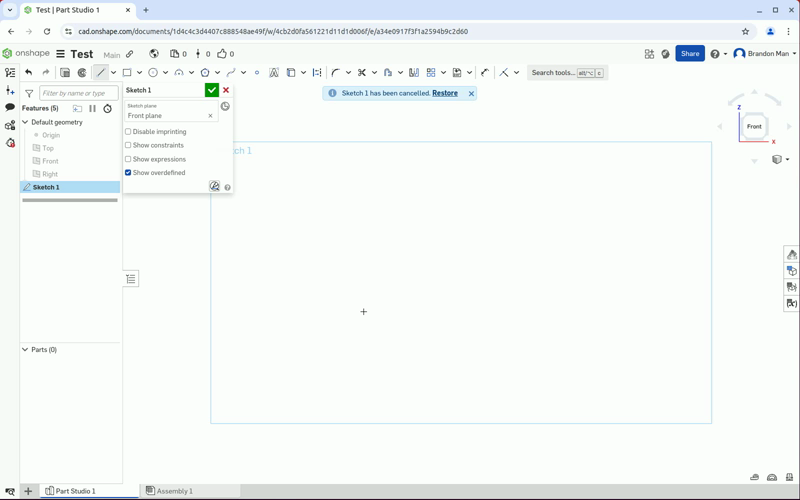
click(363, 311)
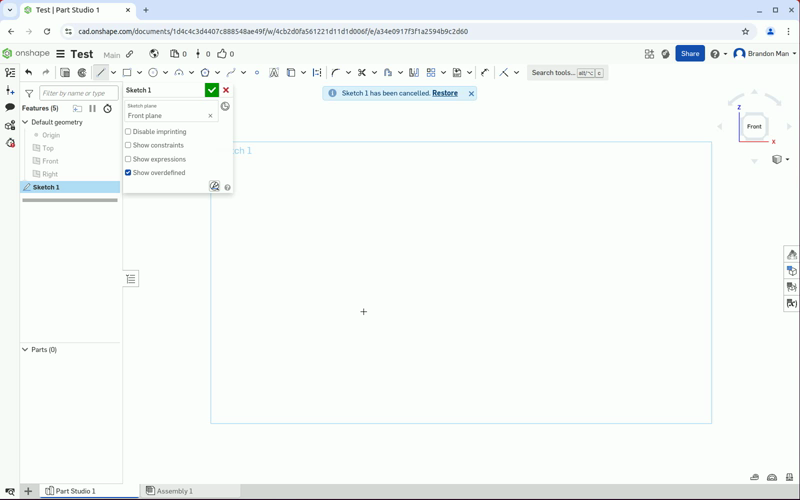
key_up(shift)
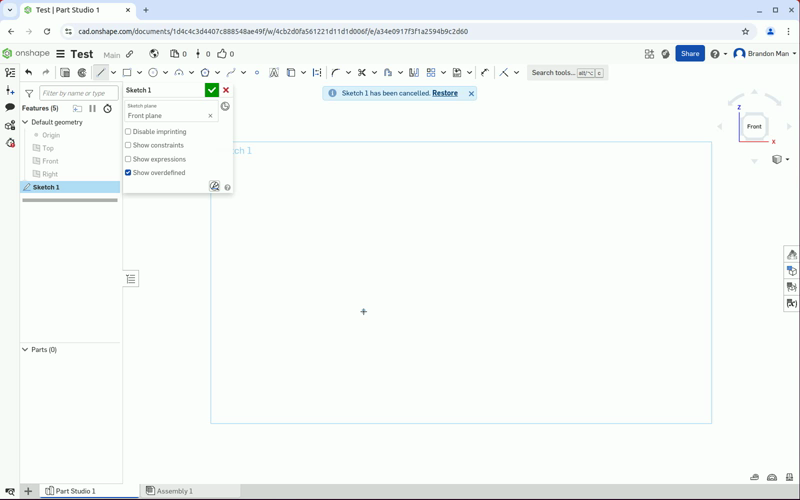
key_down(shift)
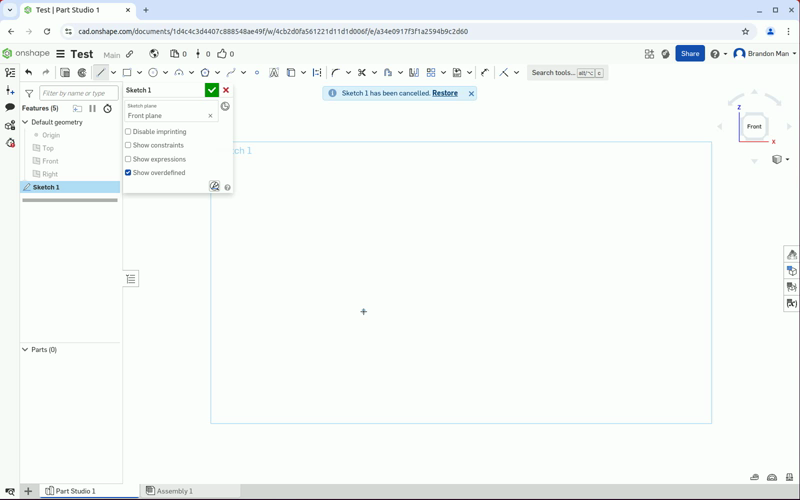
mouse_move(572, 311)
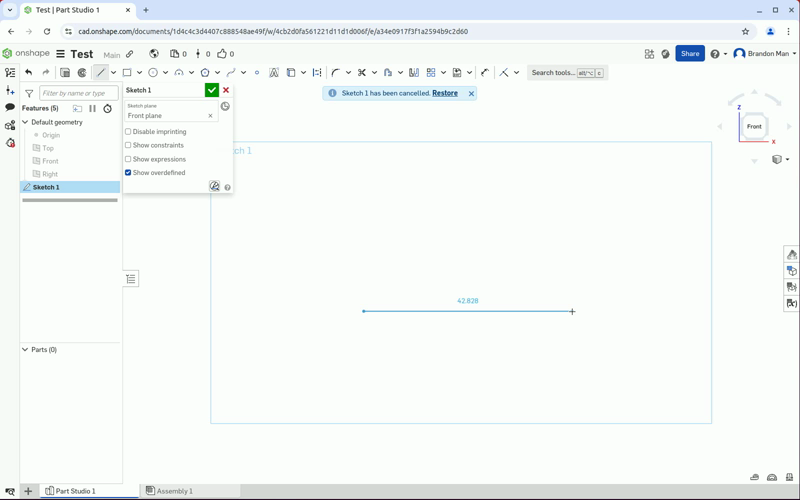
click(572, 311)
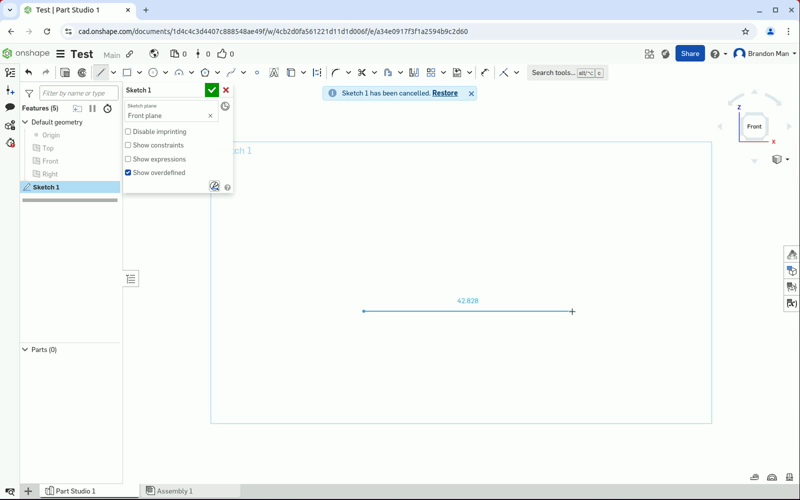
key_up(shift)
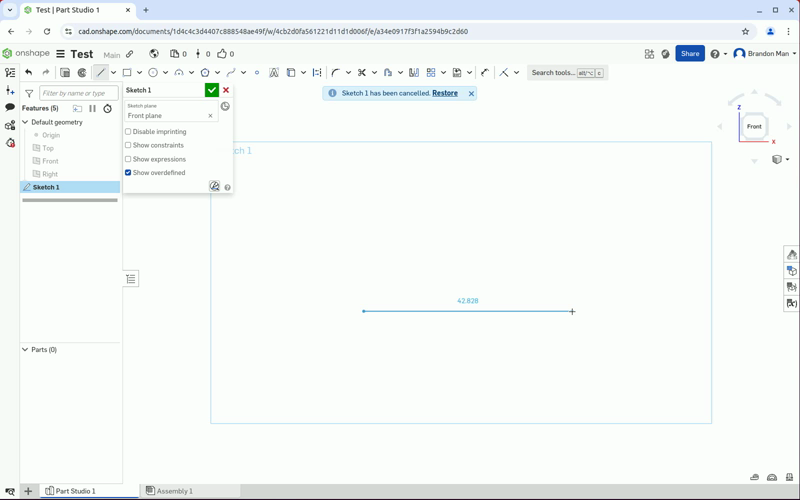
key_down(shift)
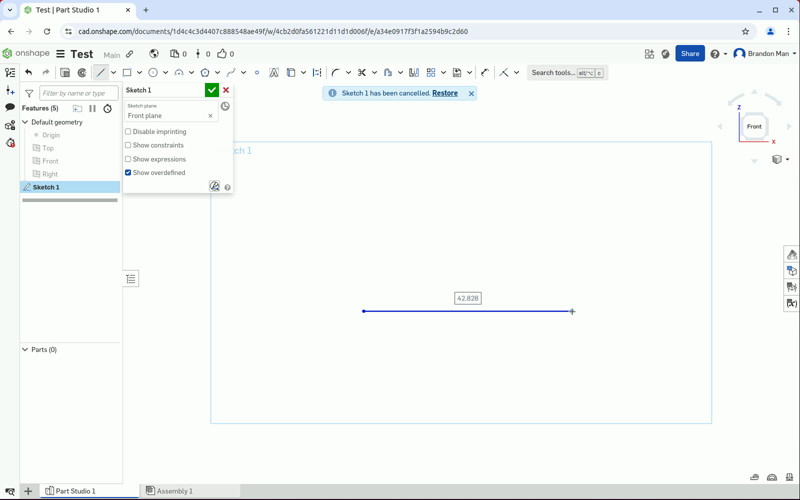
mouse_move(572, 186)
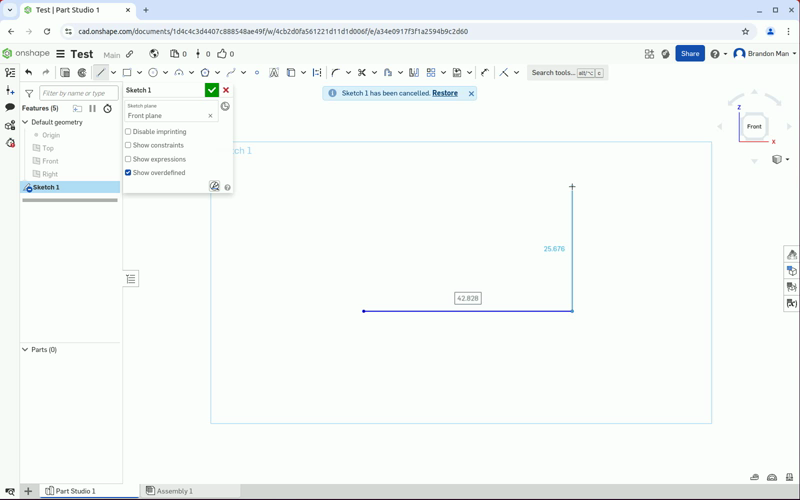
click(572, 186)
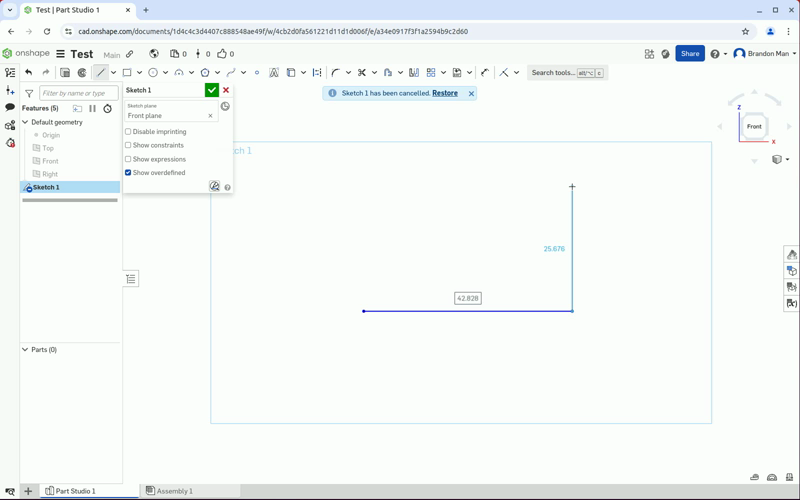
key_up(shift)
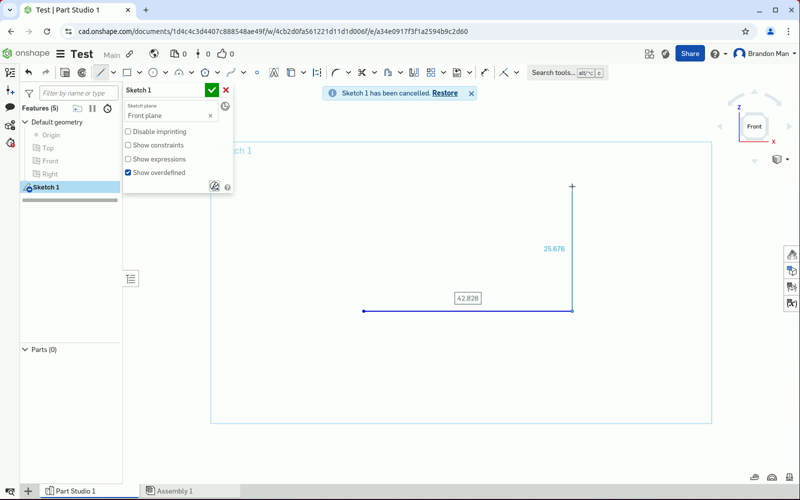
key_down(shift)
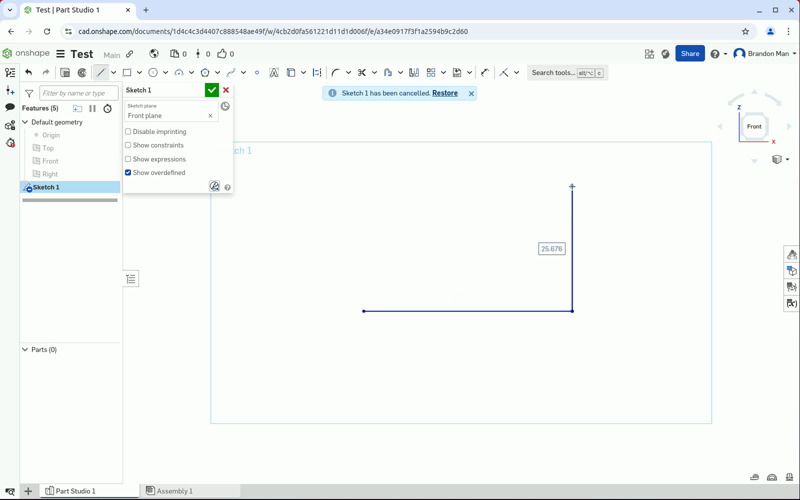
mouse_move(363, 186)
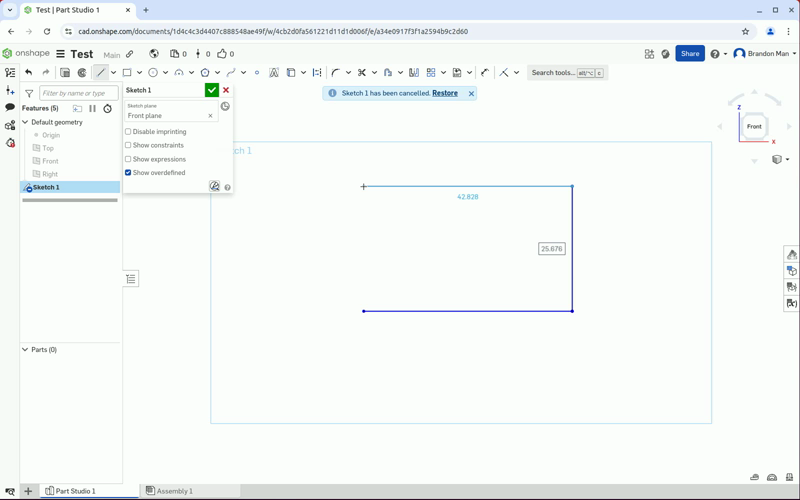
click(363, 186)
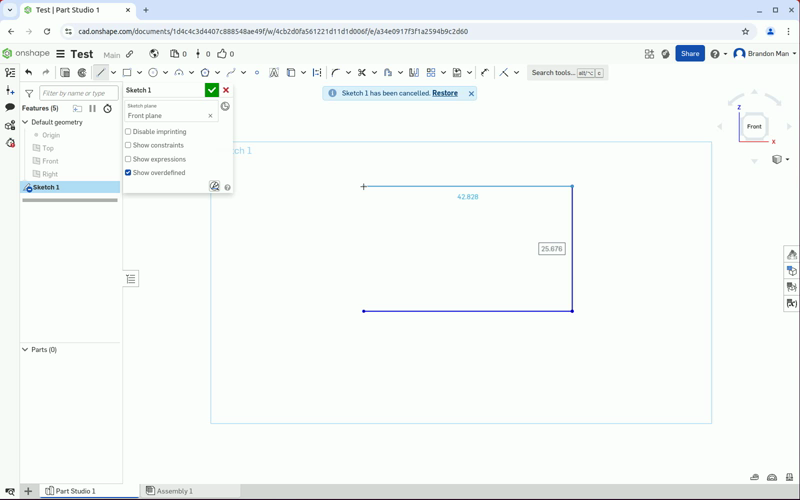
key_up(shift)
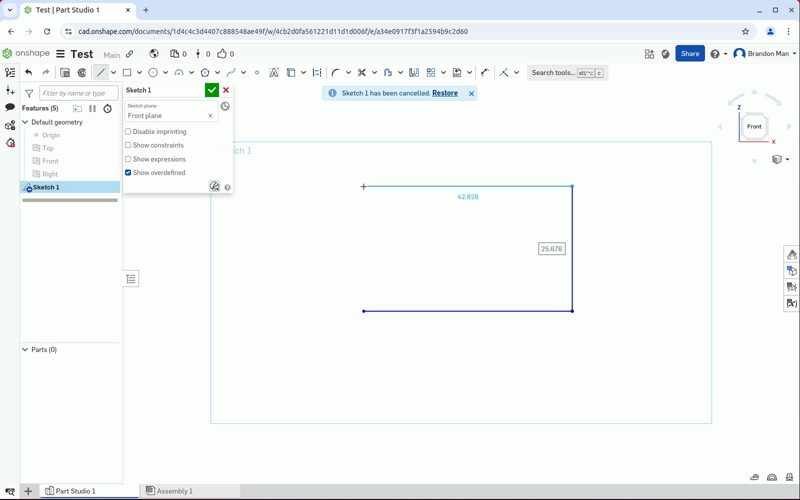
key_down(shift)
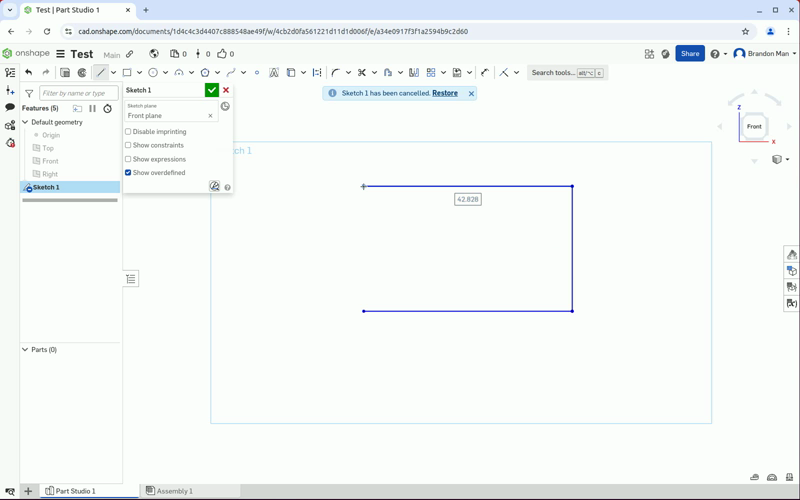
mouse_move(363, 311)
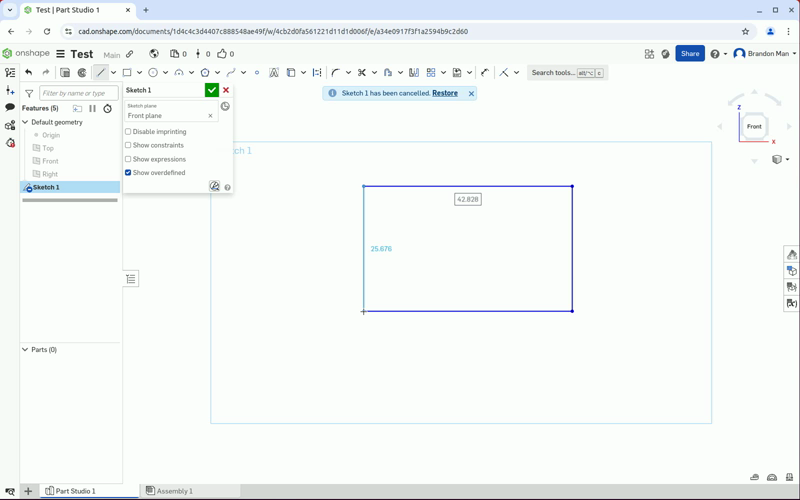
key_up(shift)
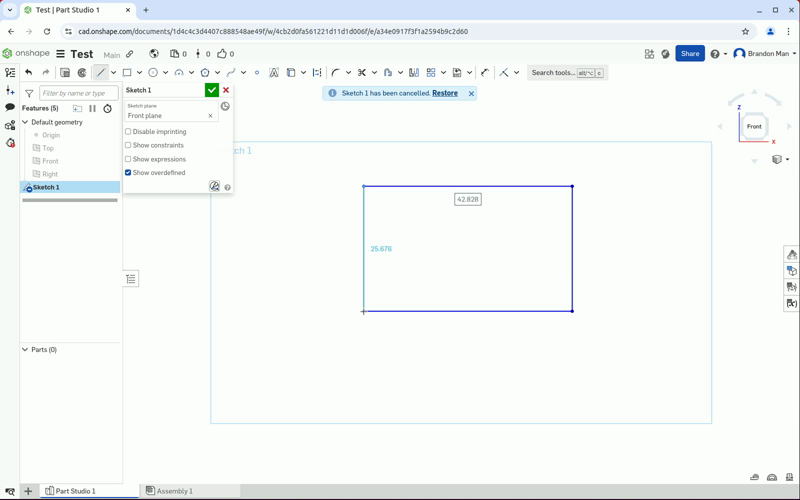
click(363, 311)
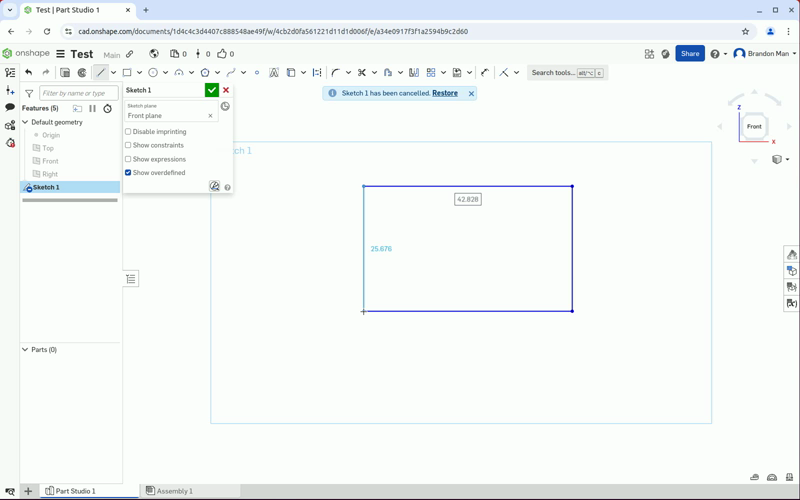
key(esc)
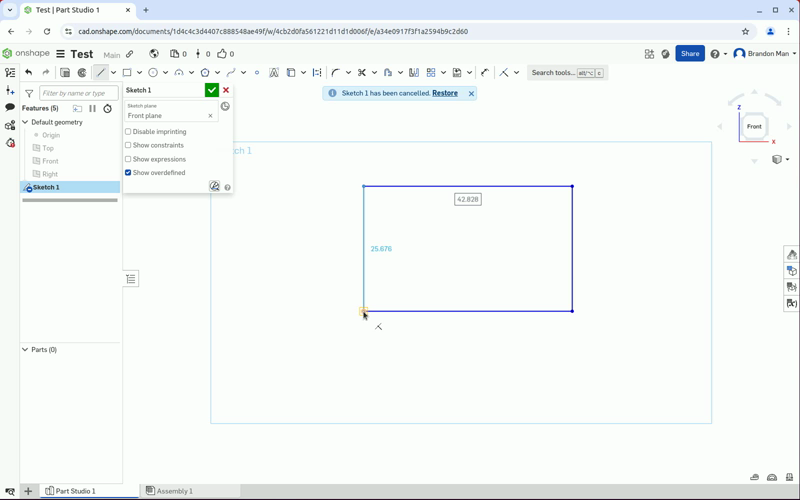
mouse_move(529, 223)
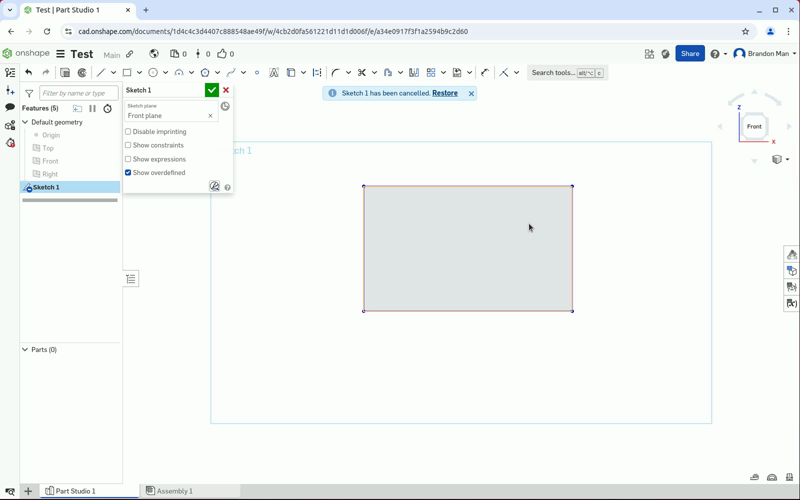
click(529, 223)
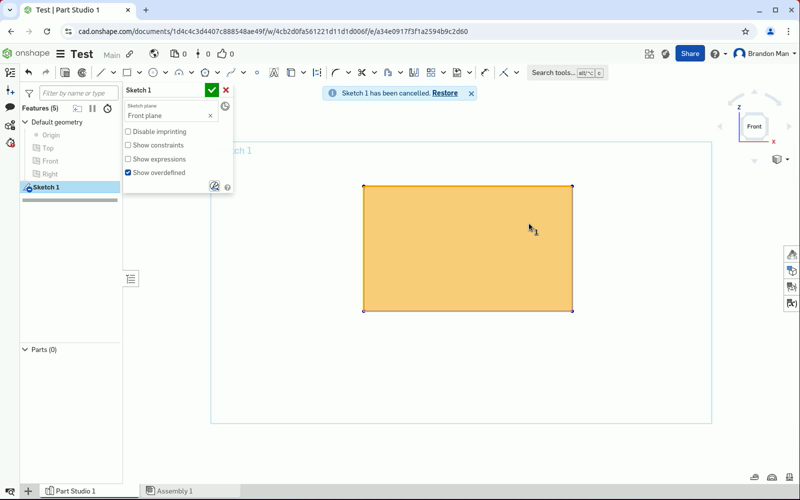
mouse_move(73, 352)
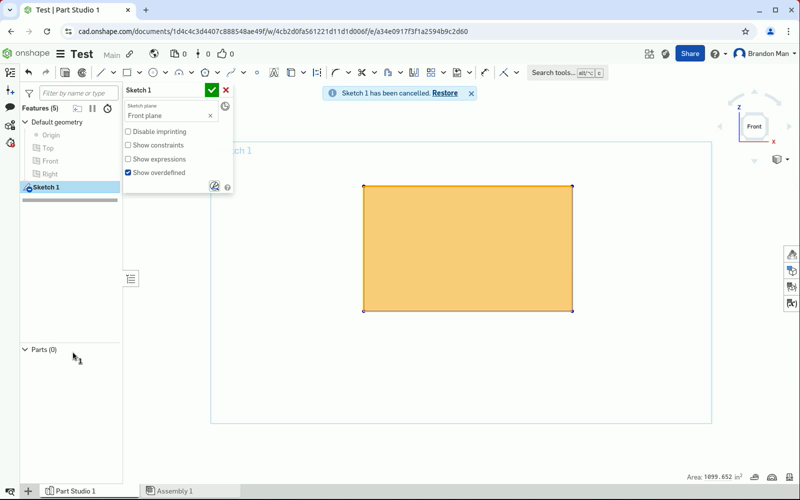
key(shift+y)
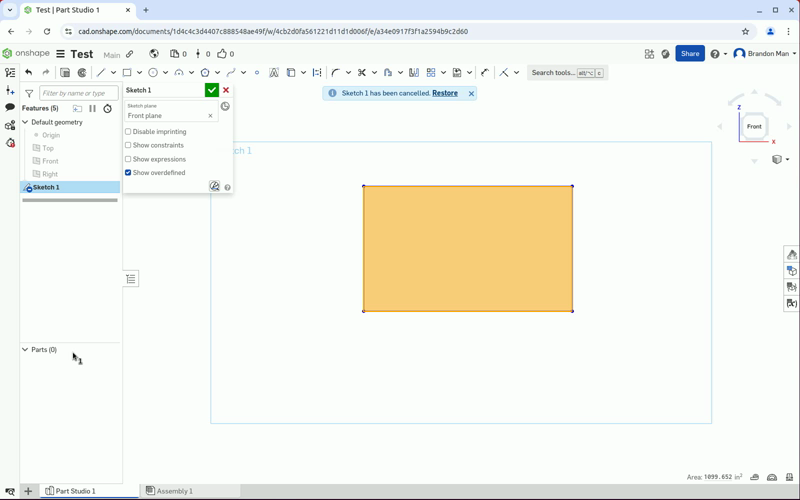
key(shift+e)
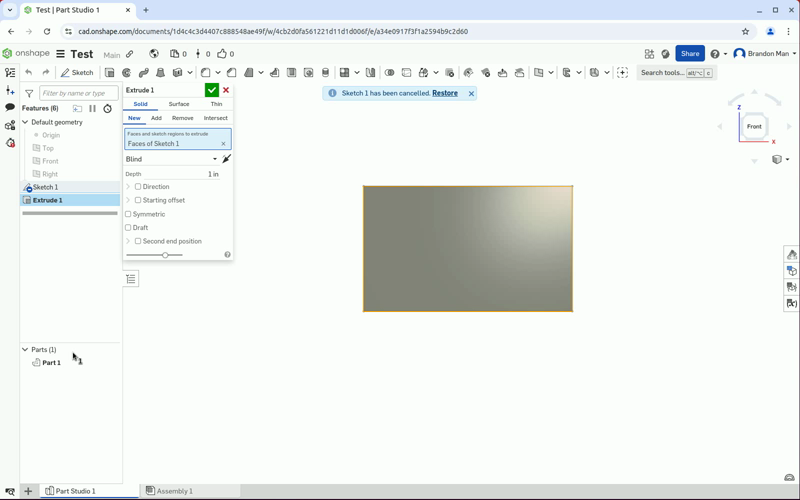
mouse_move(143, 106)
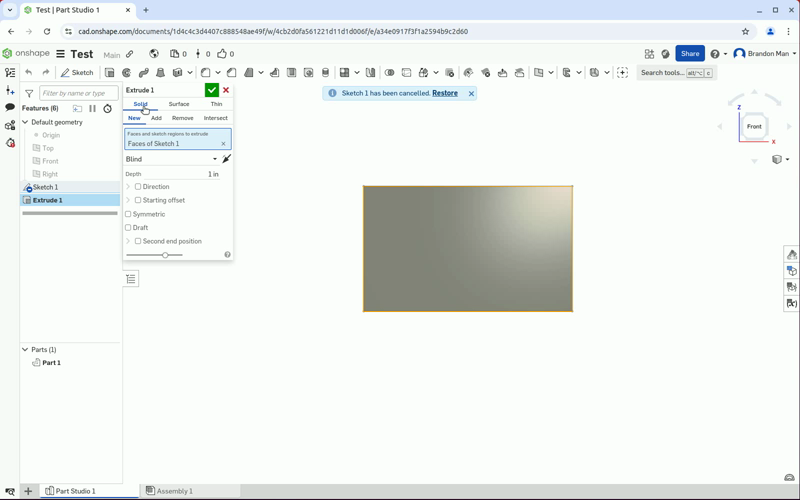
click(143, 106)
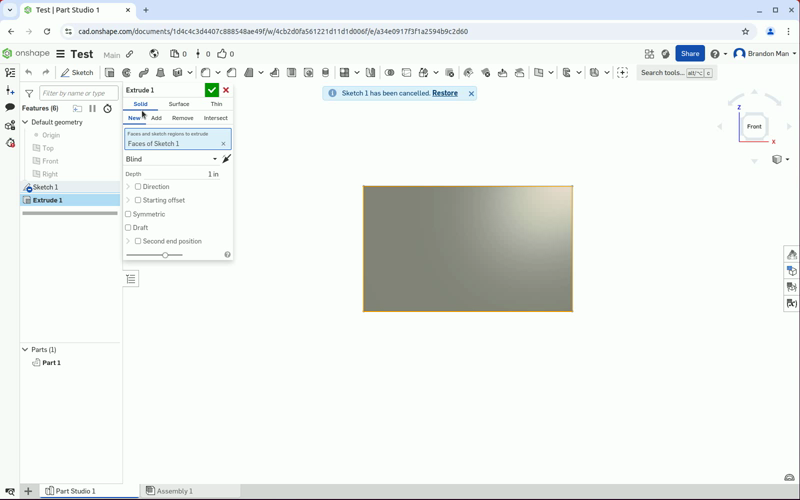
mouse_move(137, 120)
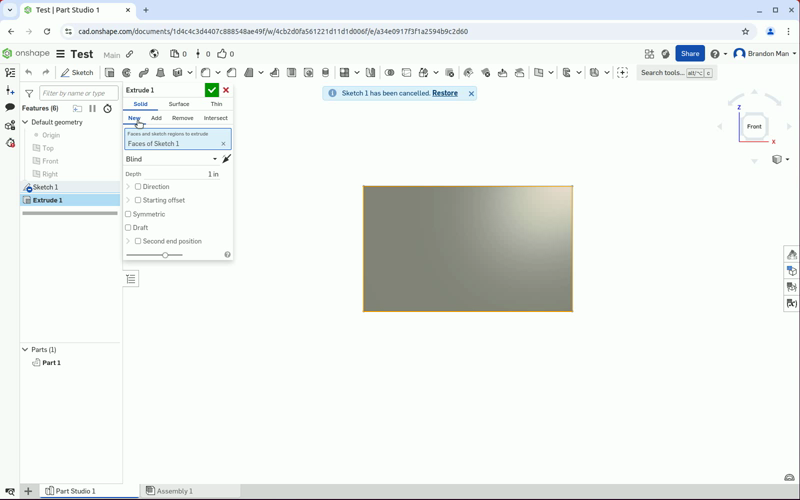
click(137, 120)
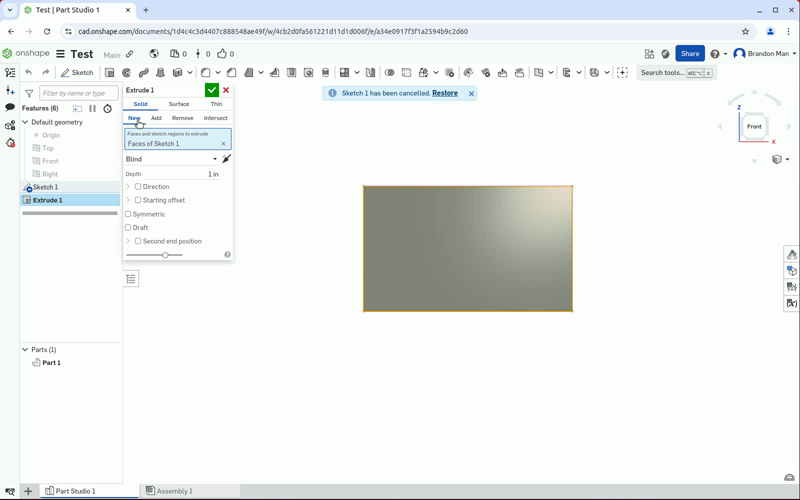
key(tab, 4)
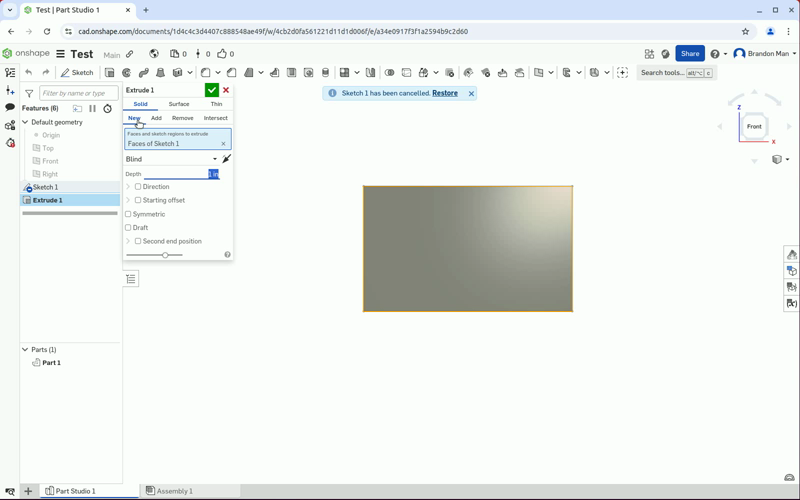
text(17.331)
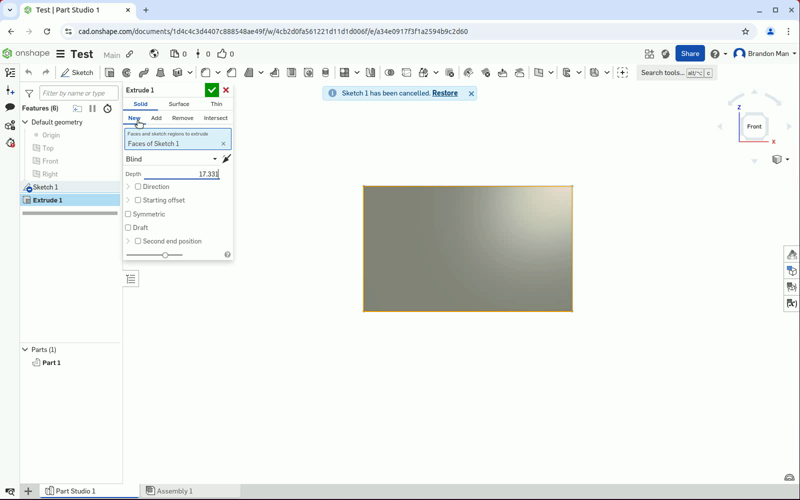
key(enter)
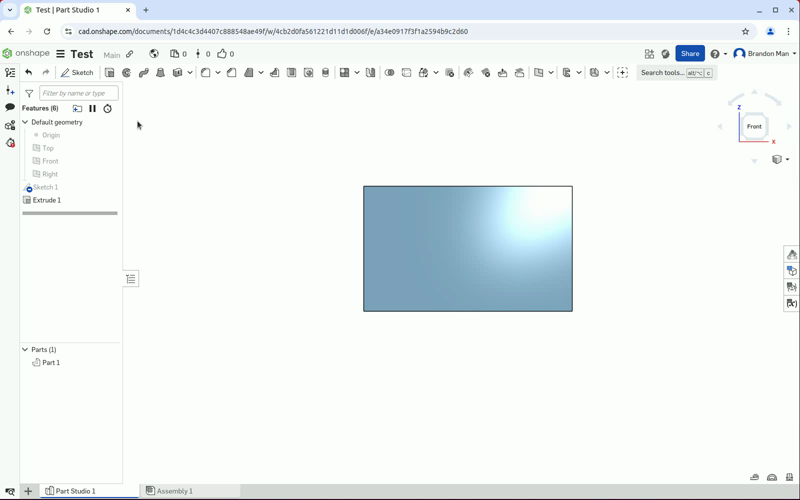
key(shift+h)
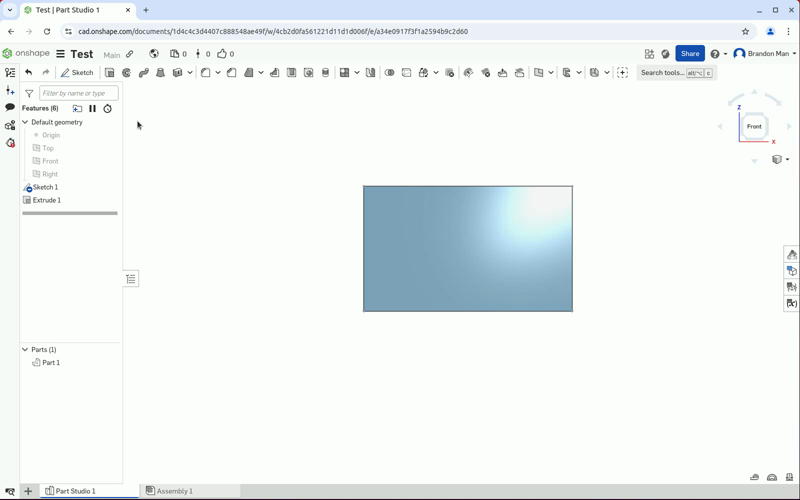
key(shift+h)
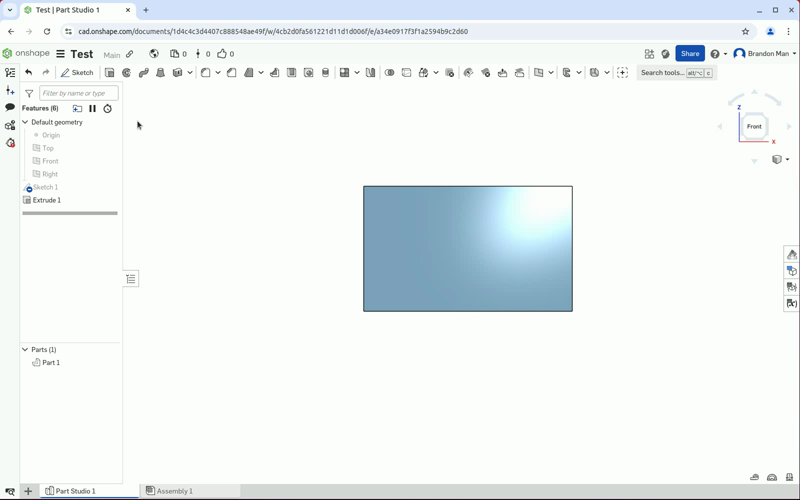
mouse_move(73, 189)
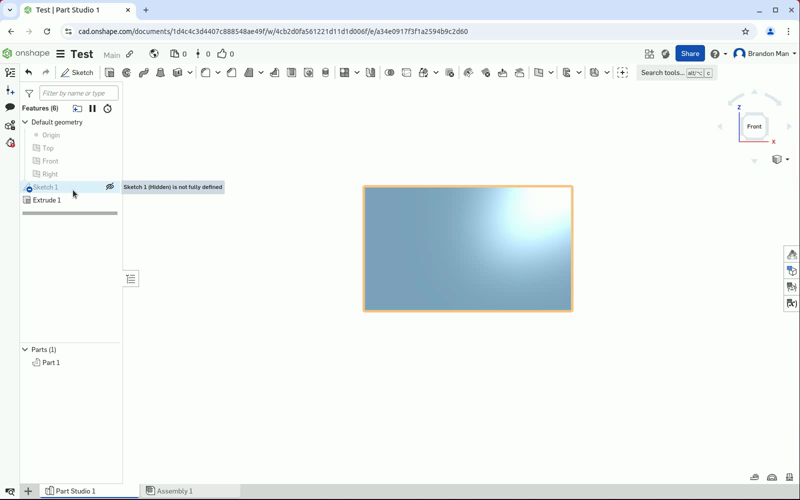
click(73, 189)
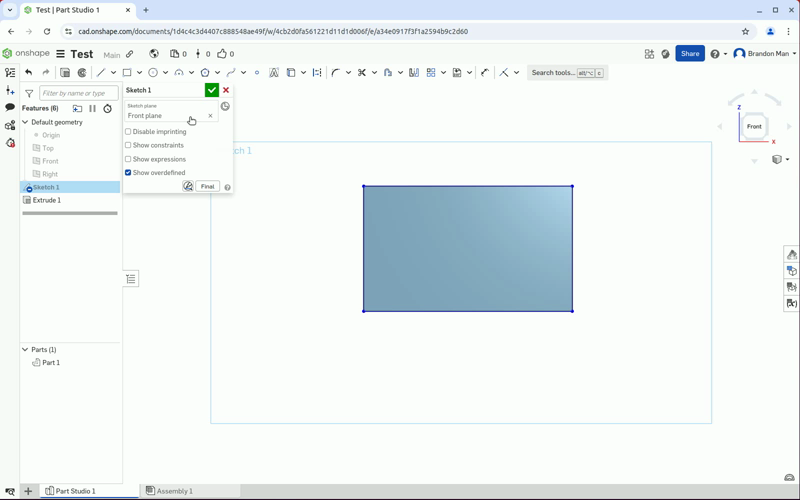
mouse_move(229, 92)
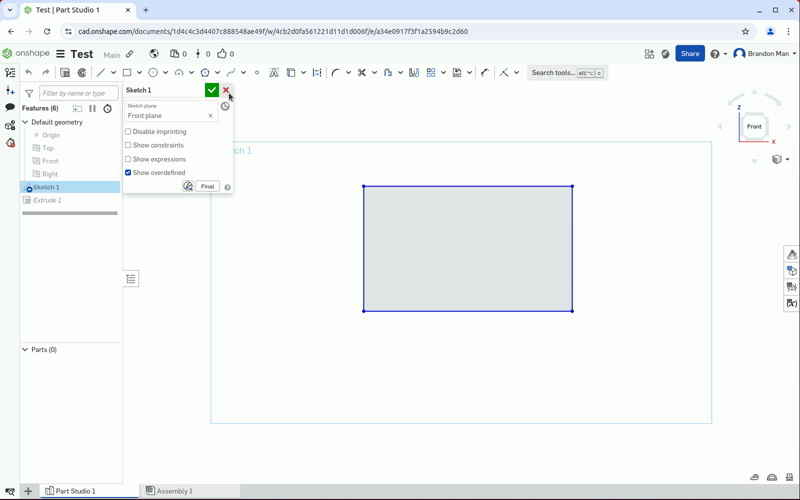
click(229, 92)
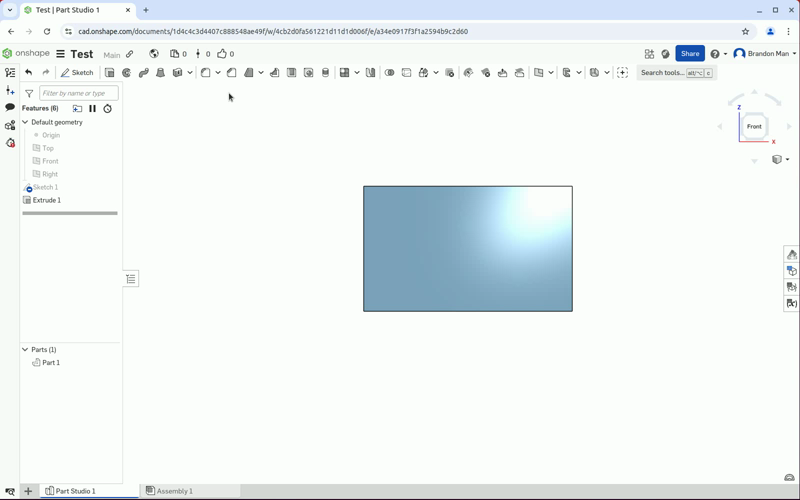
mouse_move(541, 75)
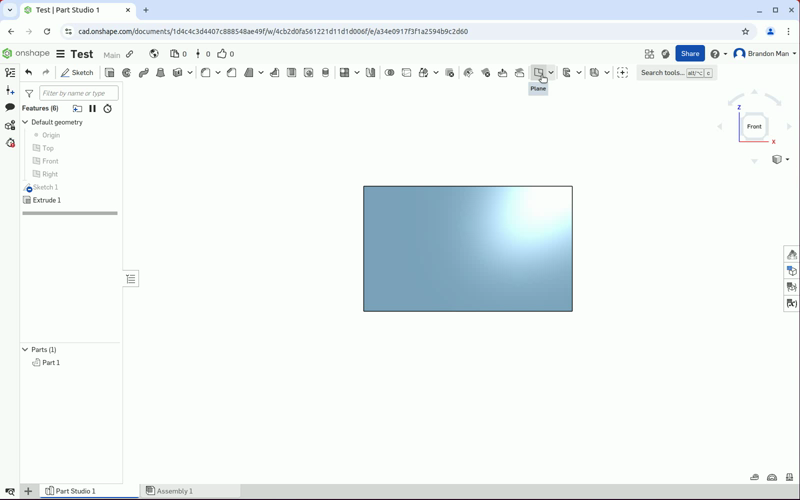
click(541, 75)
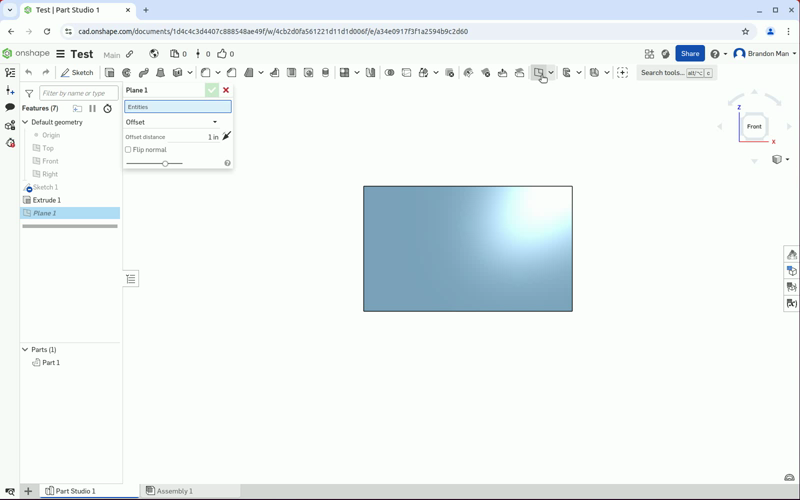
mouse_move(73, 163)
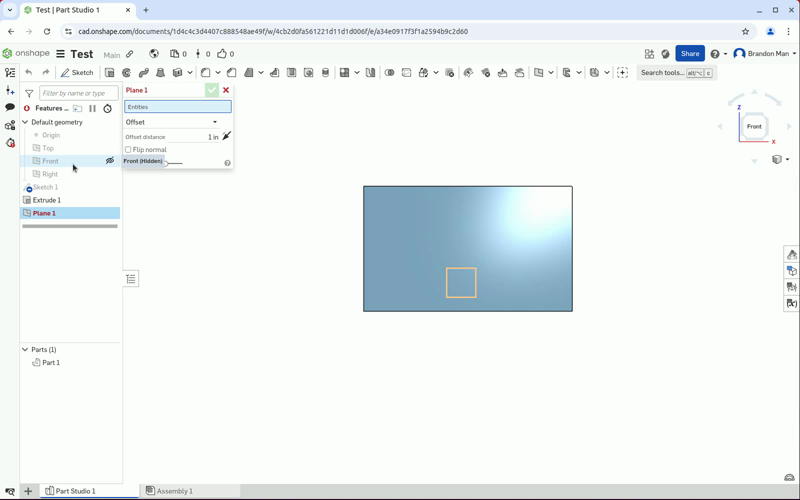
click(73, 163)
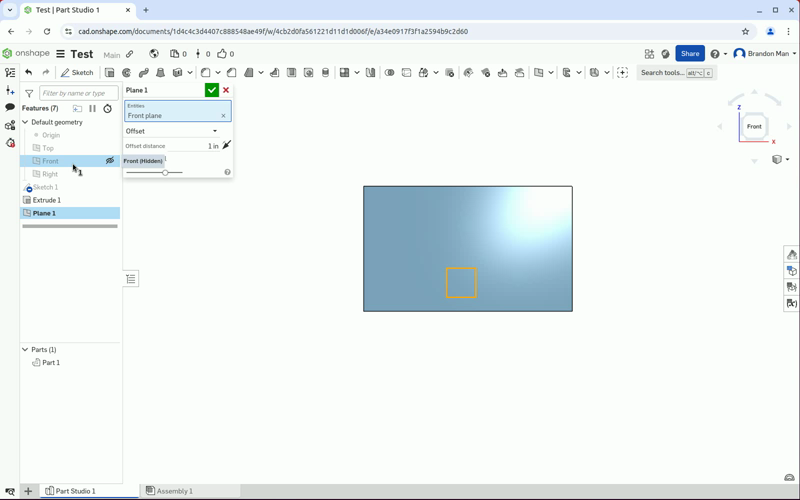
key(tab, 2)
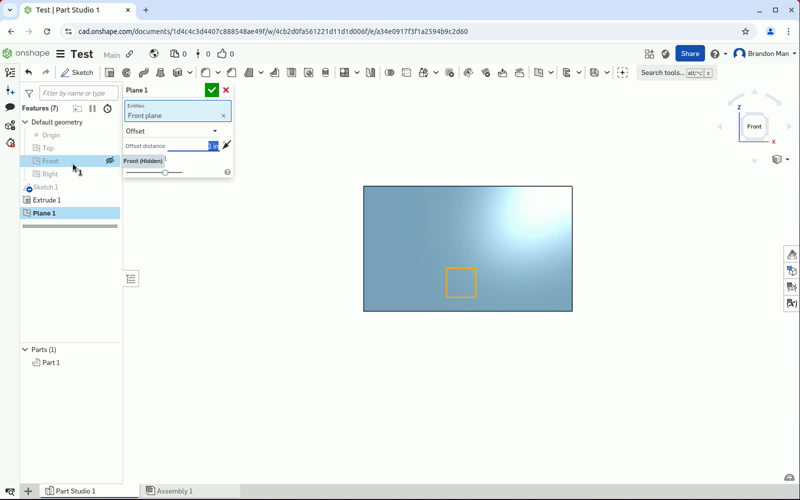
text(17.316)
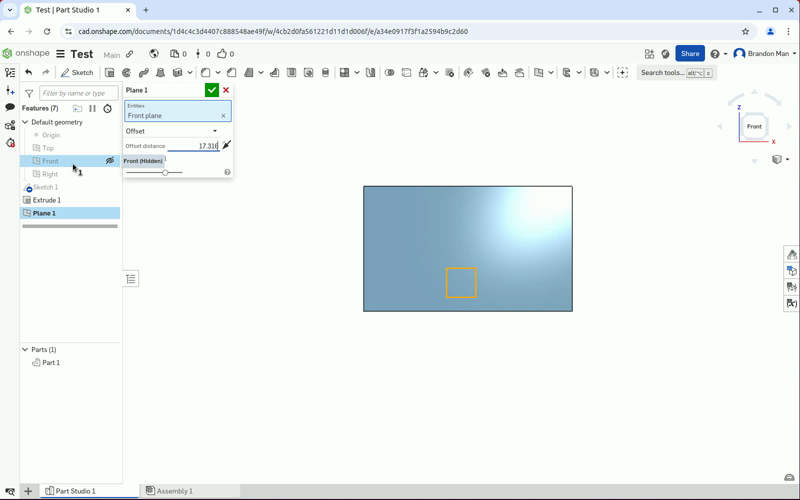
key(enter, 2)
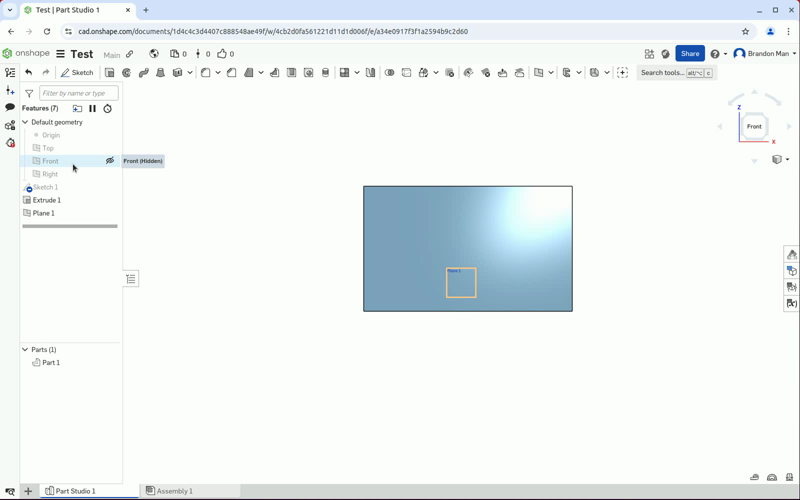
key(shift+s)
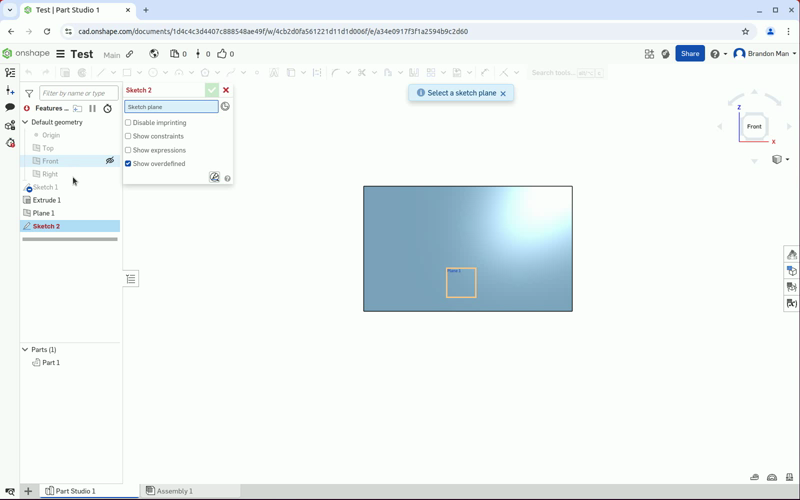
mouse_move(73, 215)
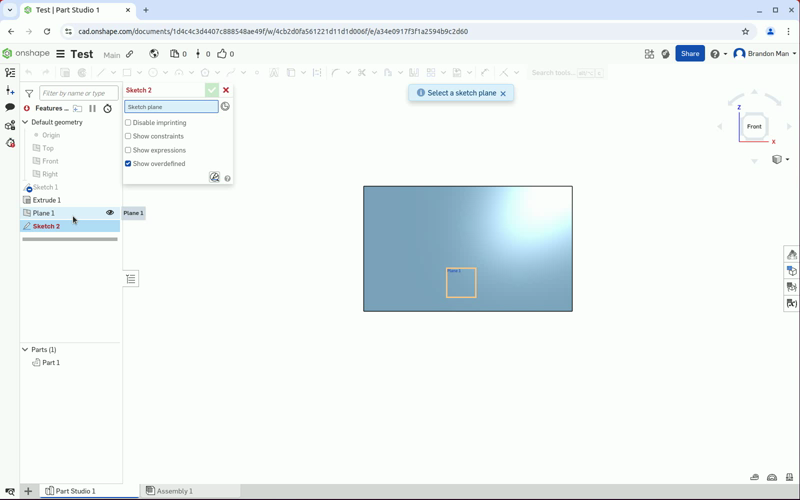
click(73, 215)
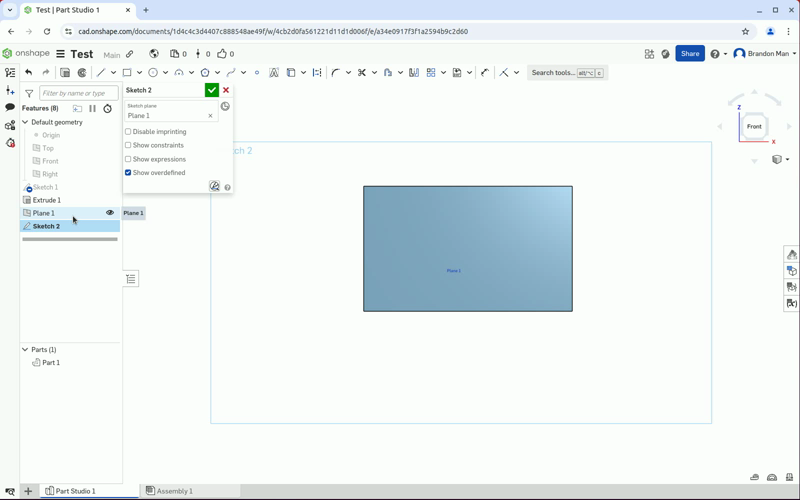
mouse_move(73, 352)
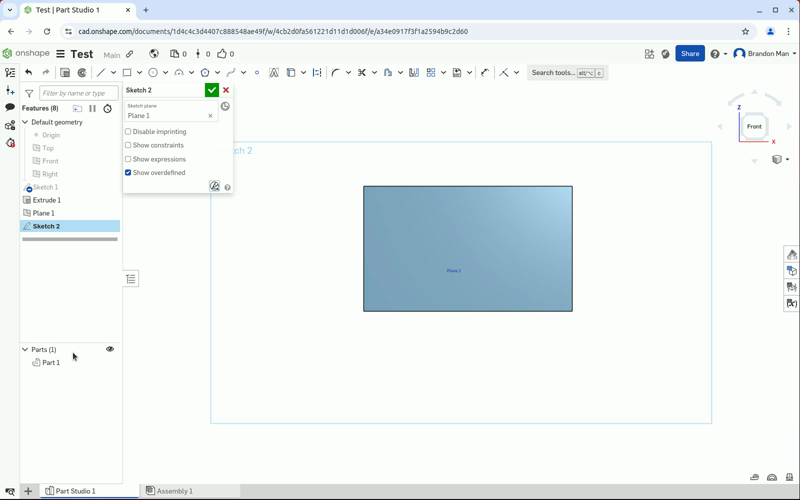
key(y)
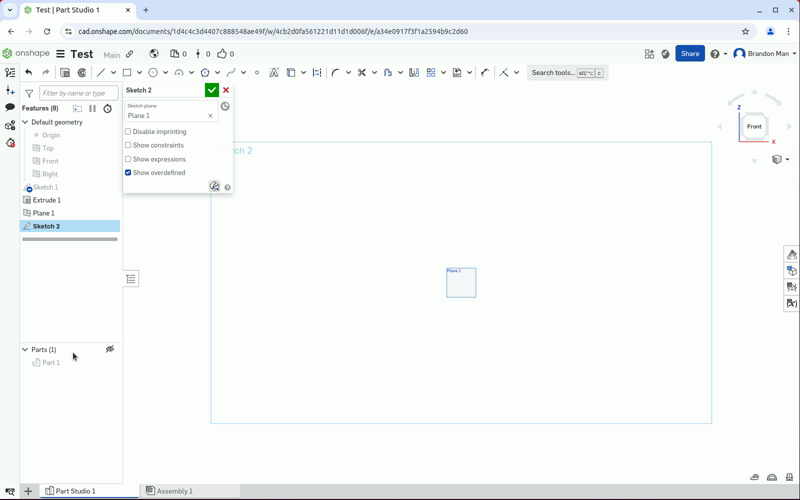
key(a)
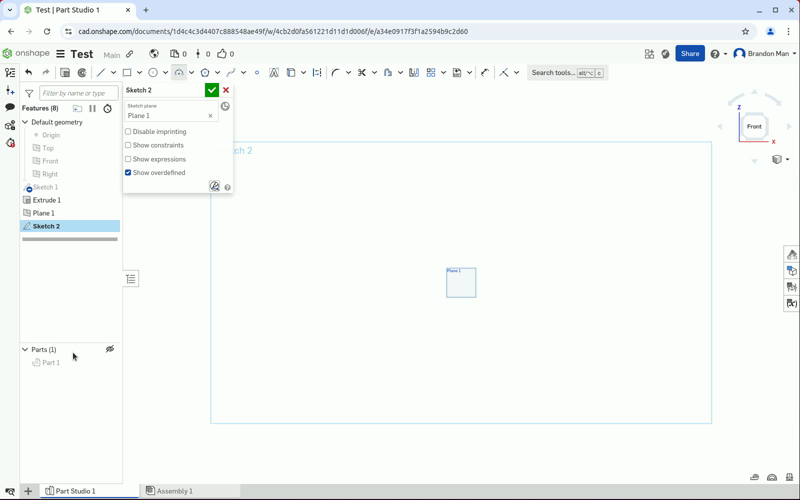
key_down(shift)
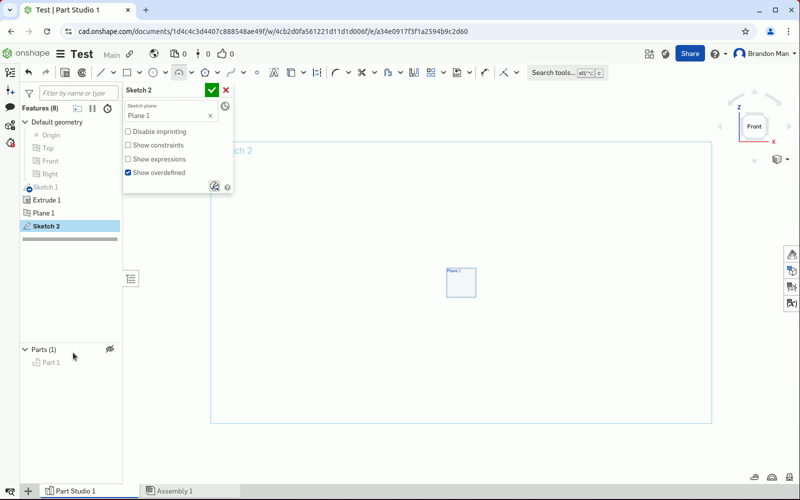
mouse_move(405, 184)
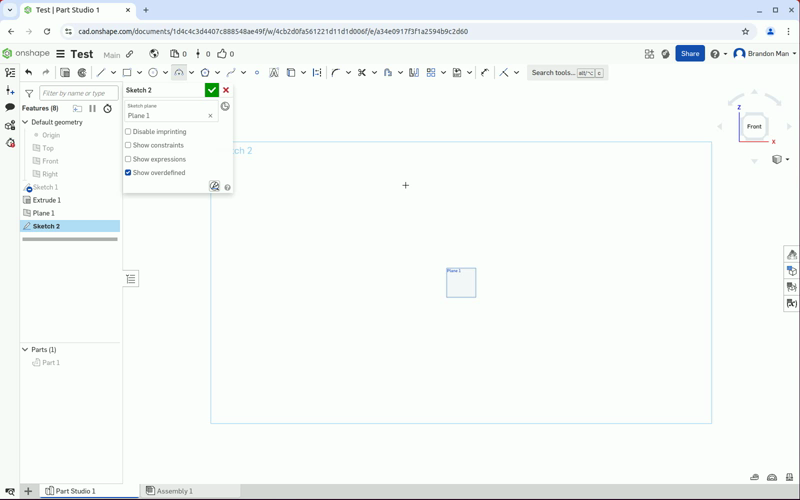
click(405, 184)
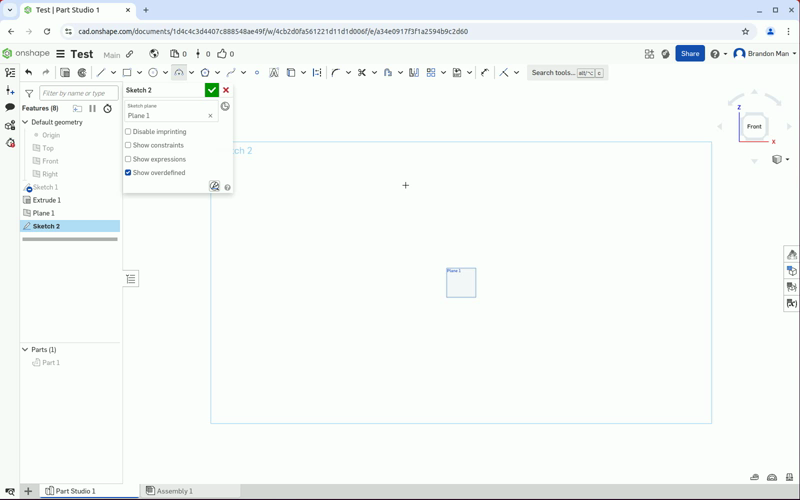
key_up(shift)
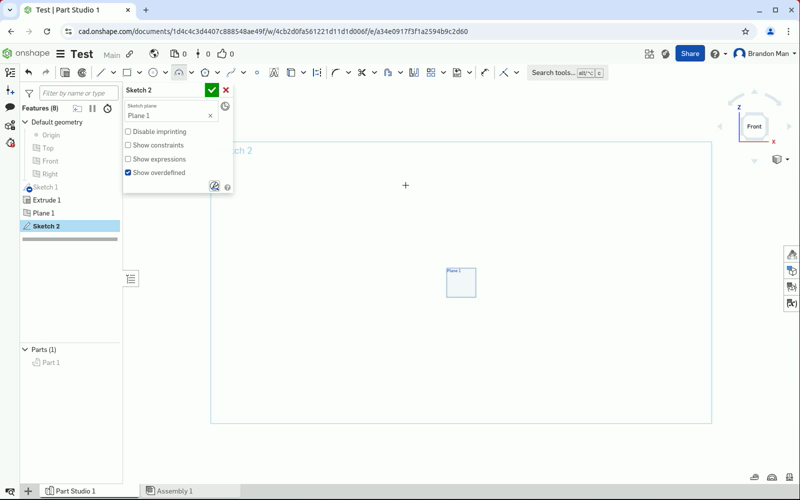
key_down(shift)
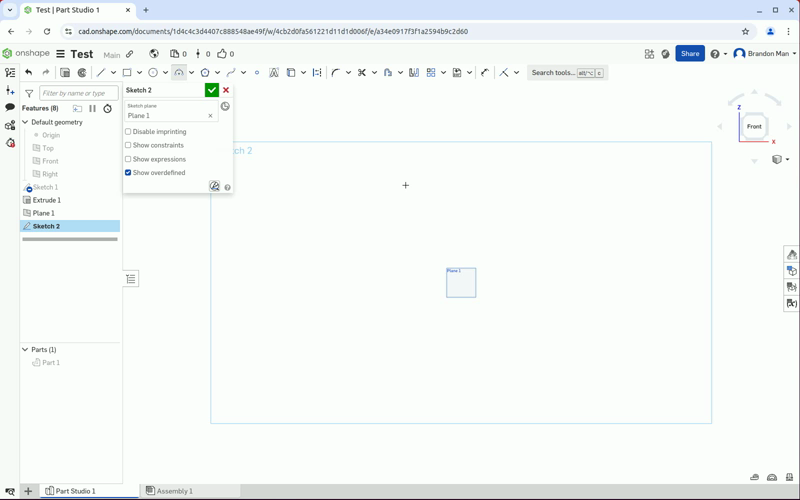
mouse_move(531, 184)
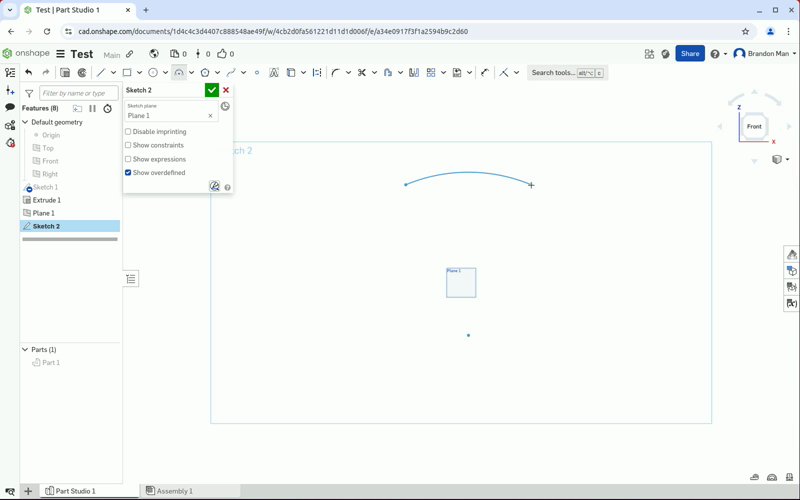
click(531, 184)
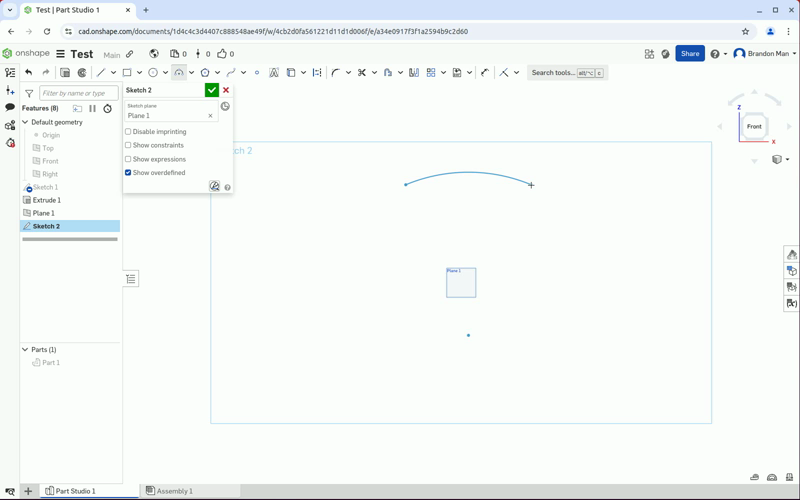
mouse_move(468, 247)
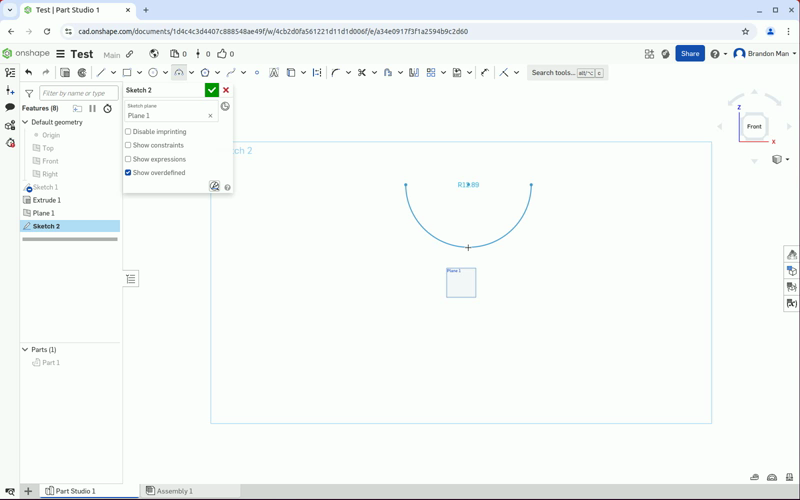
click(468, 247)
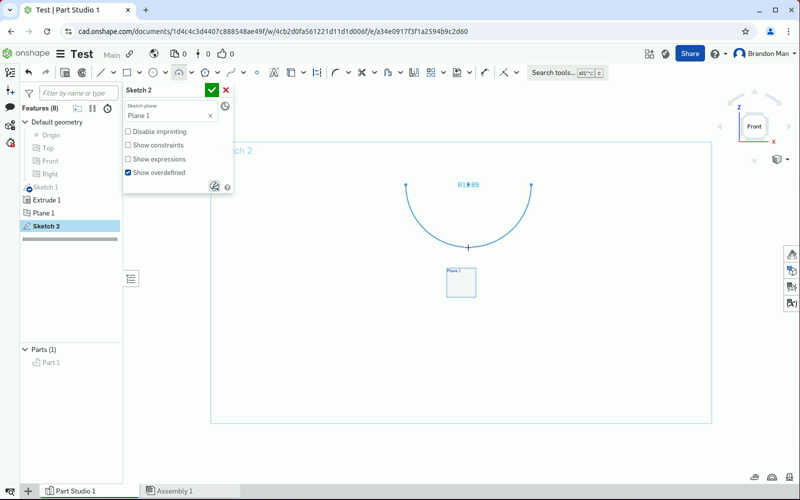
key_up(shift)
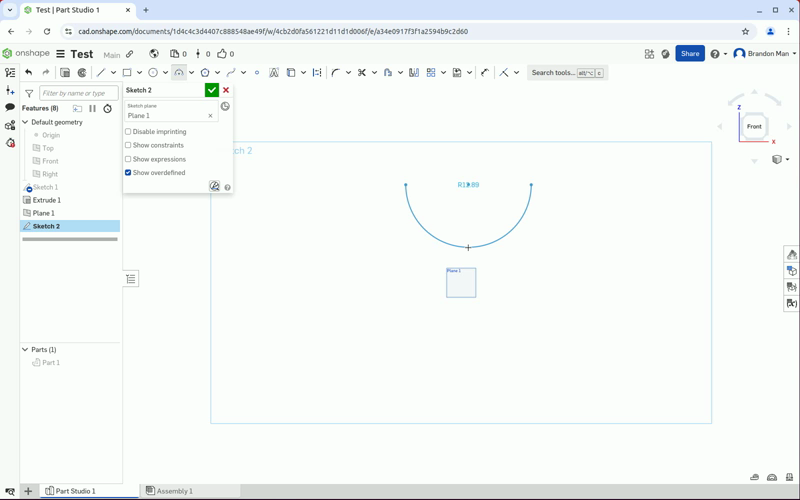
key(esc)
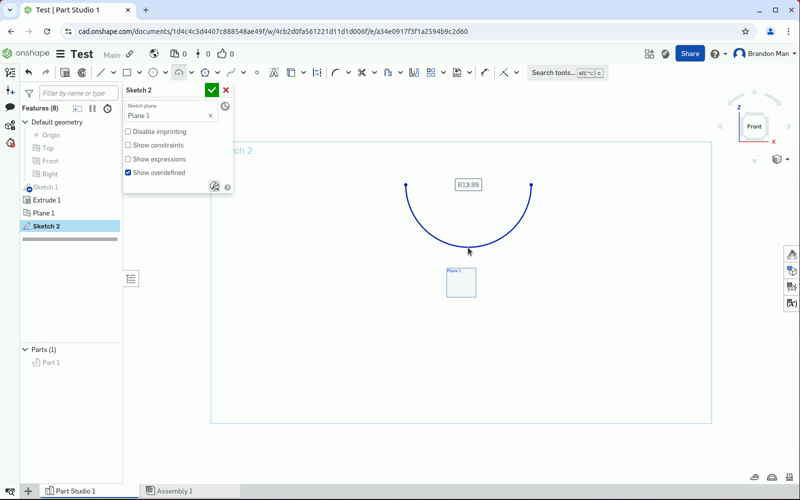
key(l)
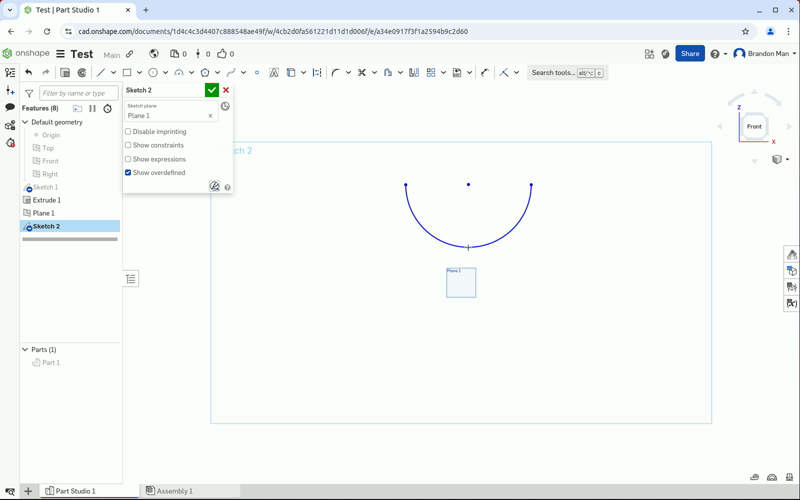
mouse_move(531, 184)
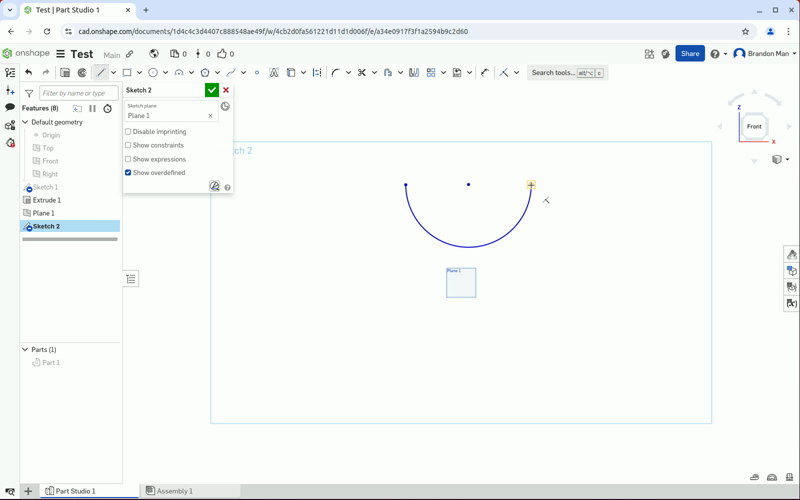
click(531, 184)
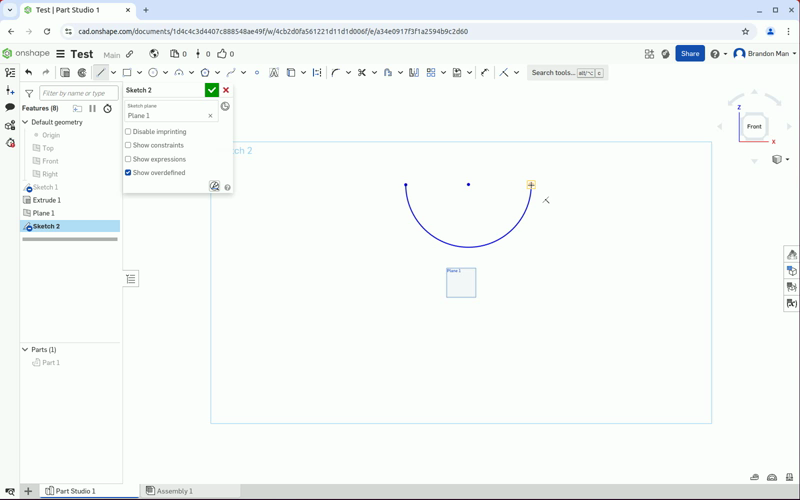
key_down(shift)
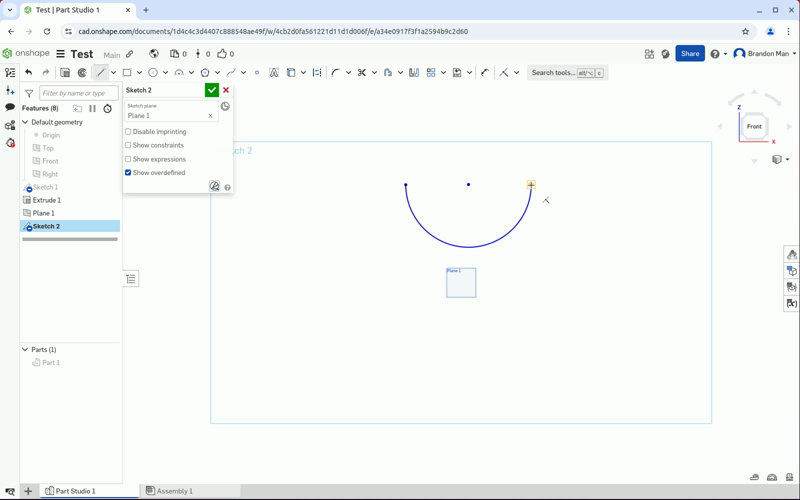
mouse_move(405, 184)
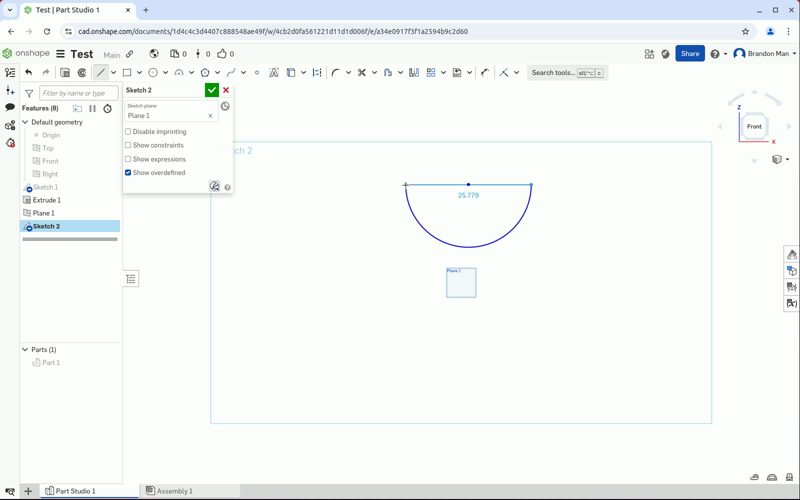
key_up(shift)
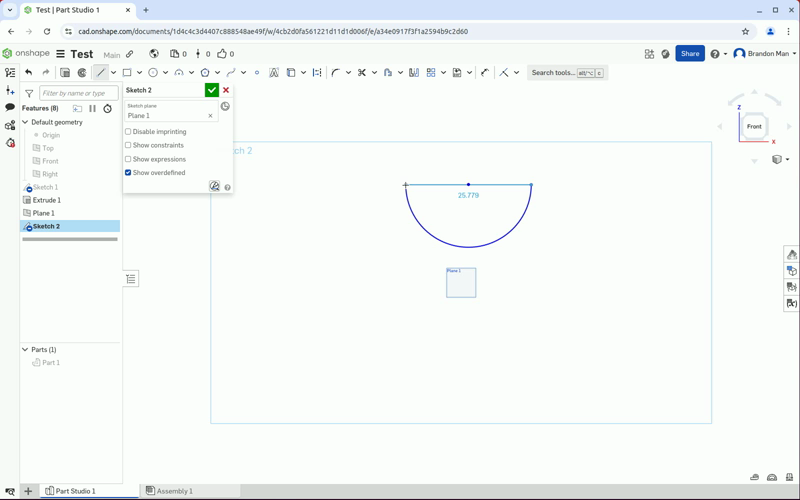
click(405, 184)
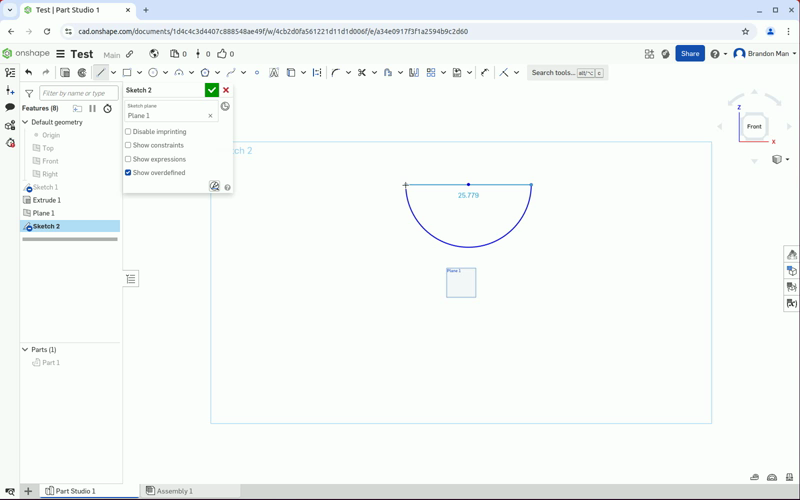
key(esc)
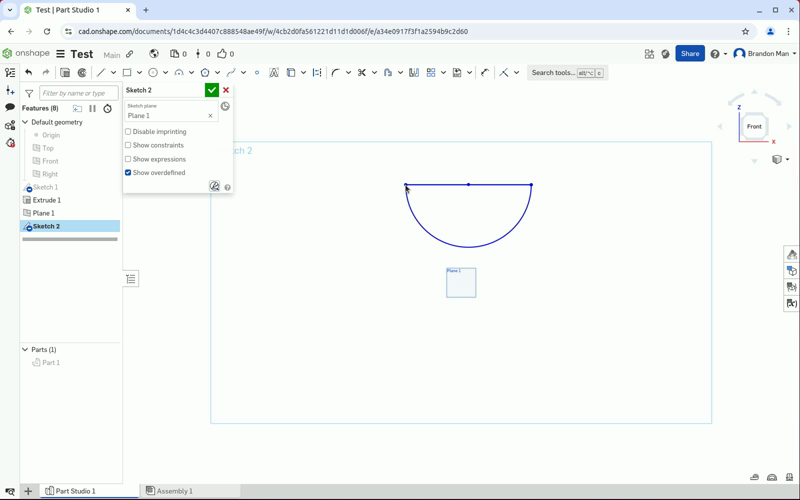
mouse_move(480, 236)
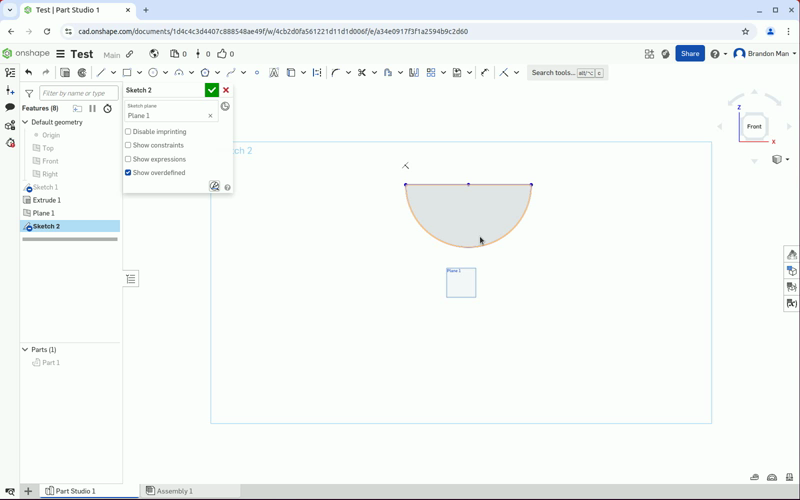
scroll(6)
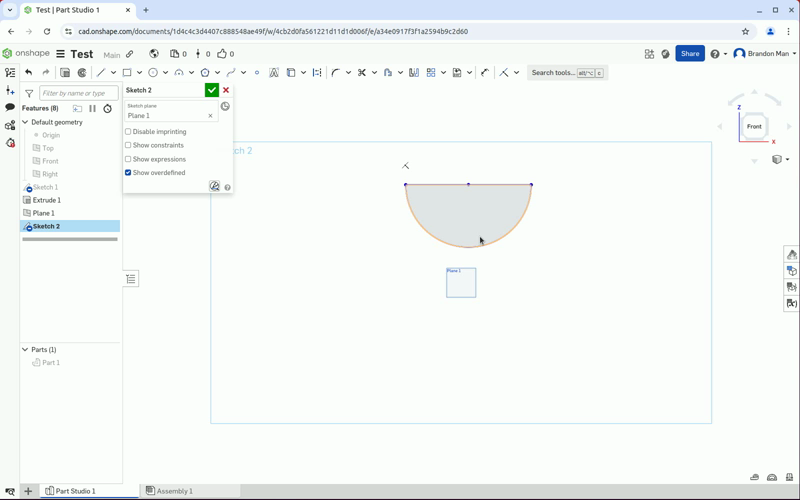
scroll(6)
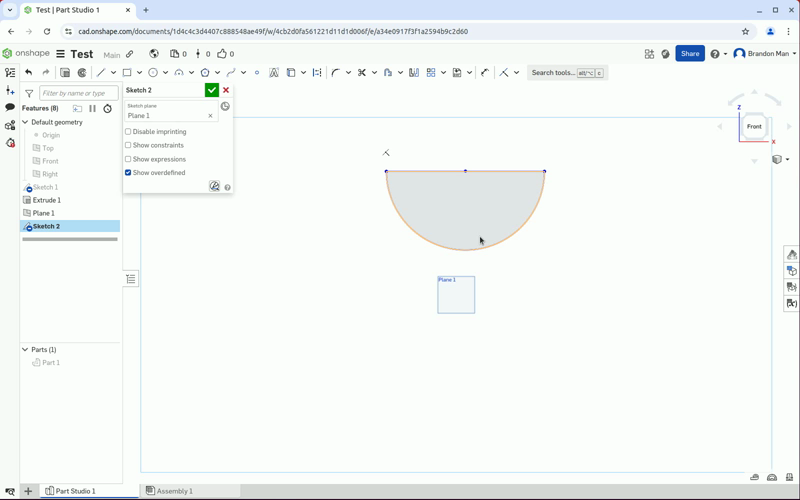
scroll(6)
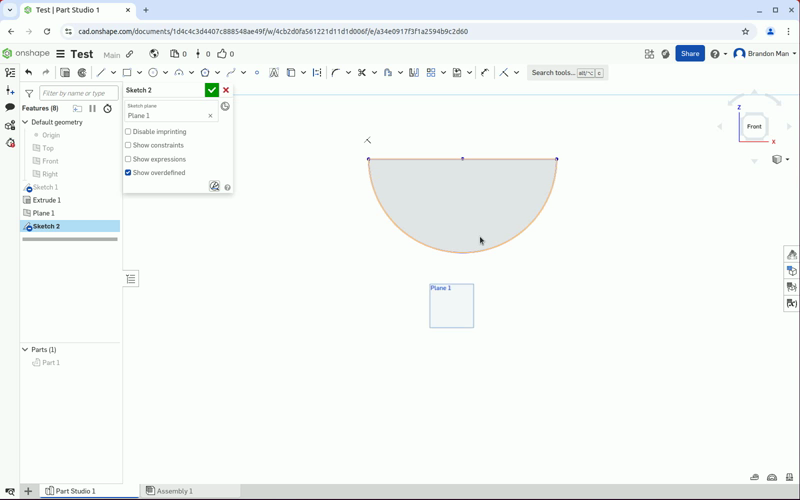
scroll(6)
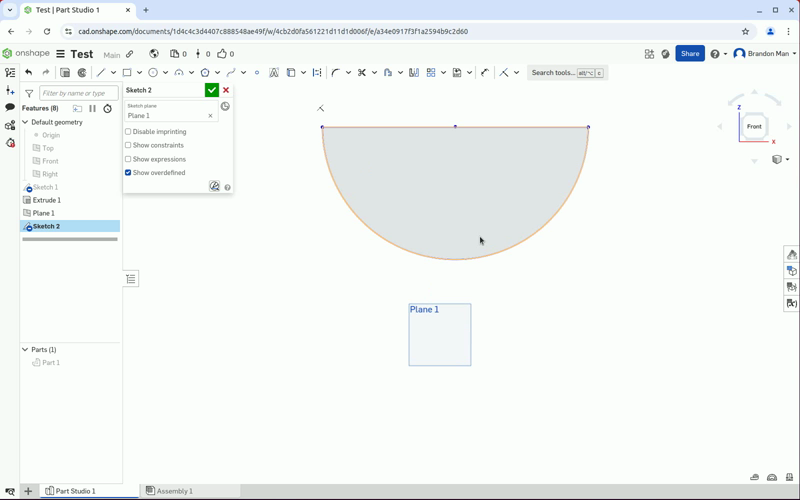
scroll(6)
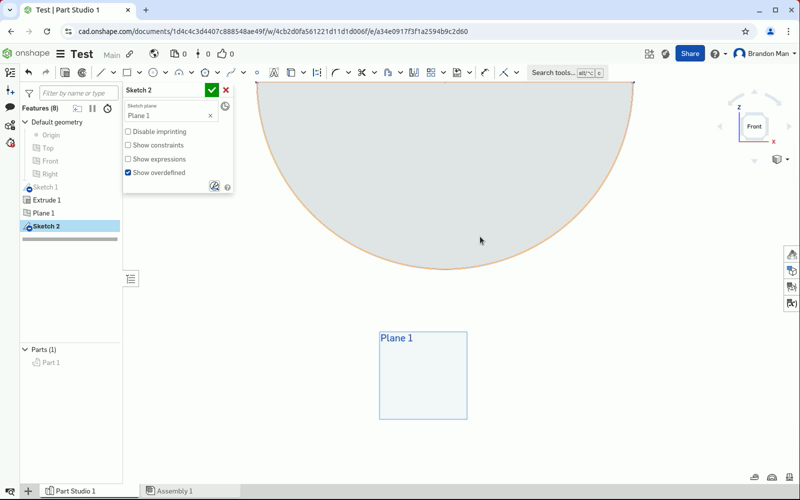
scroll(6)
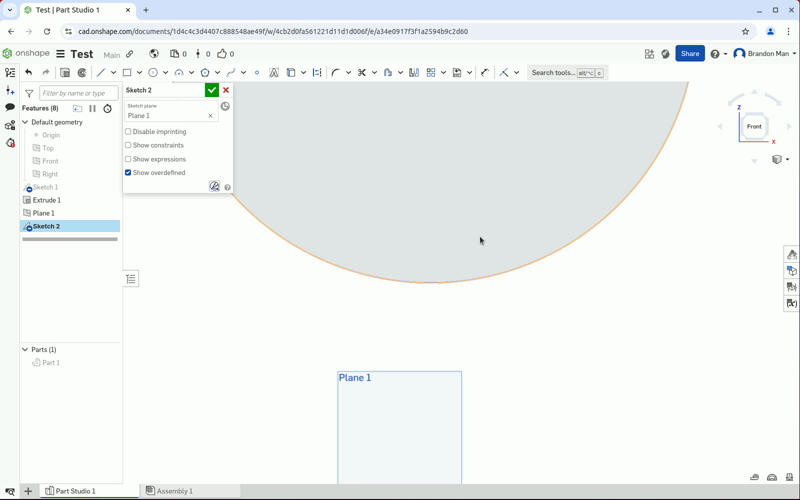
scroll(6)
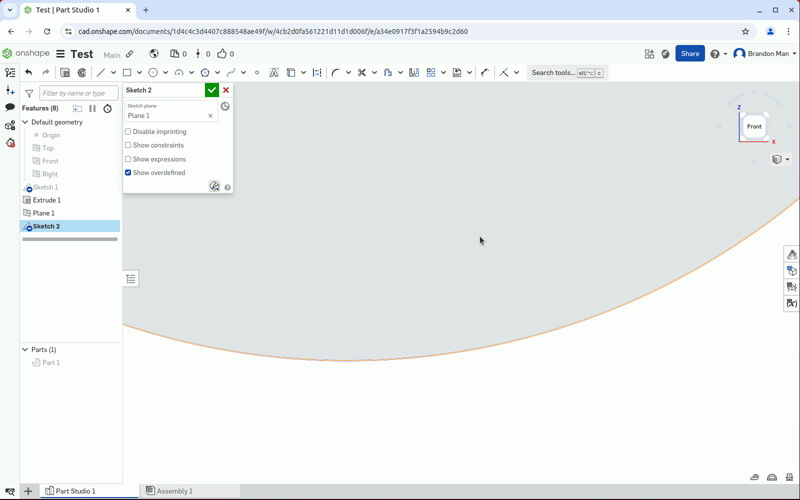
click(480, 236)
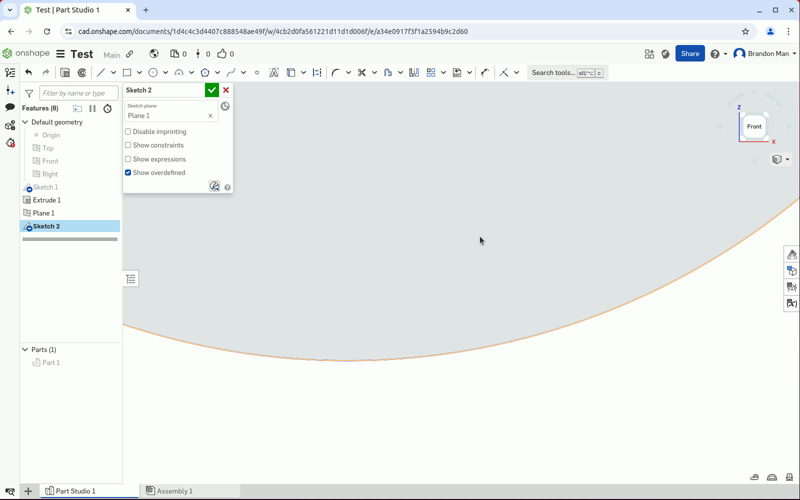
scroll(-6)
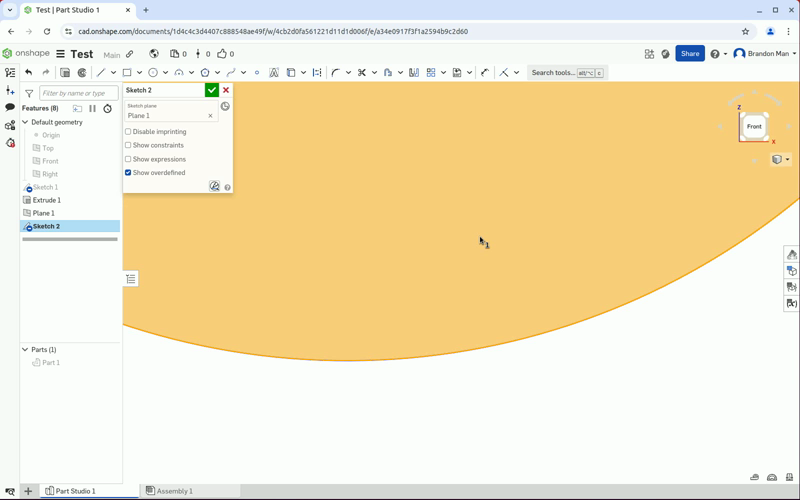
scroll(-6)
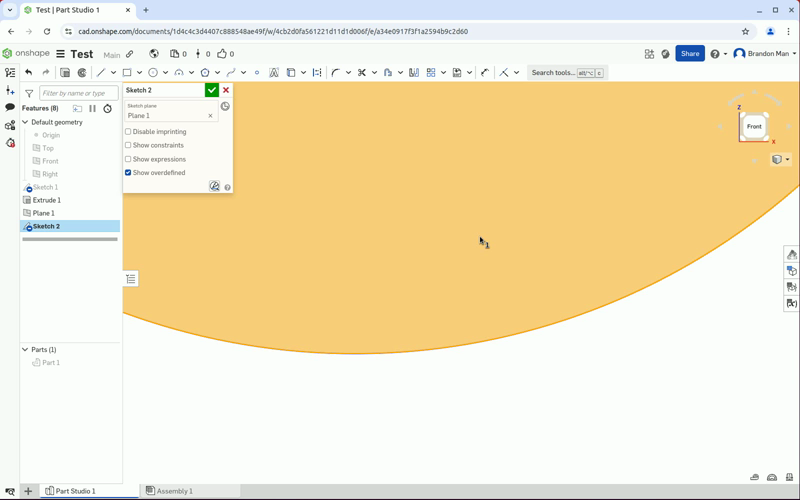
scroll(-6)
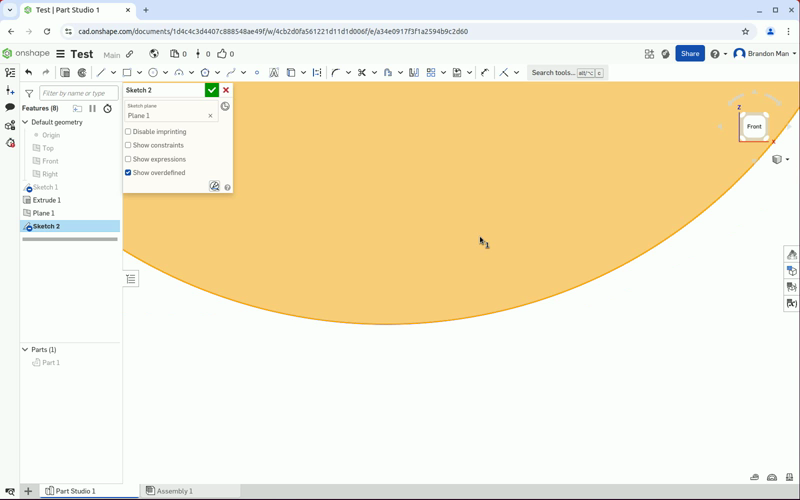
scroll(-6)
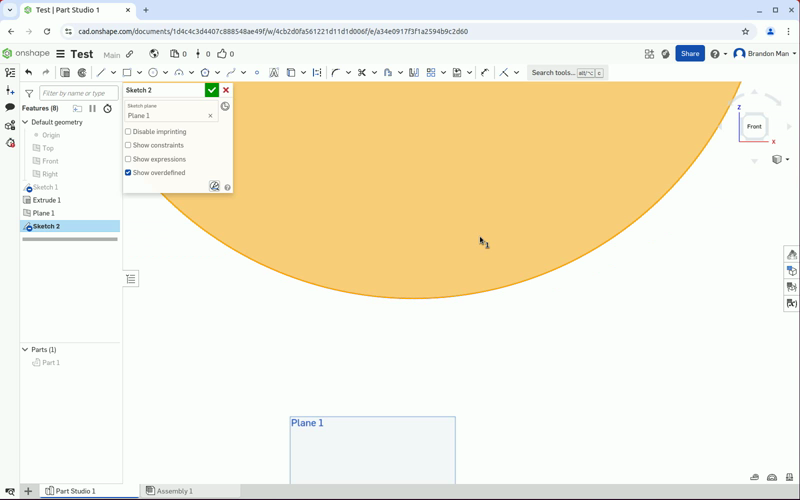
scroll(-6)
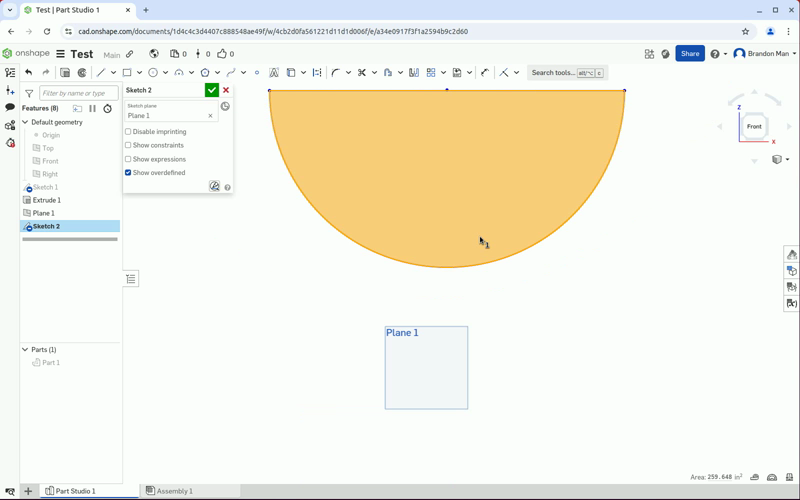
scroll(-6)
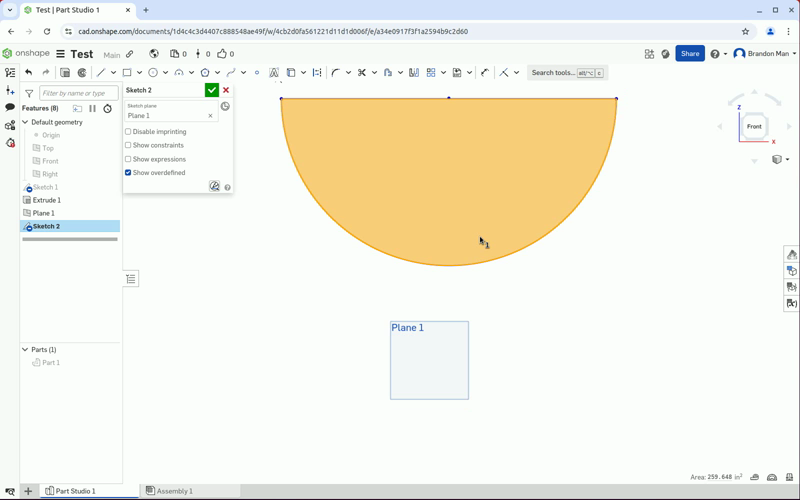
scroll(-6)
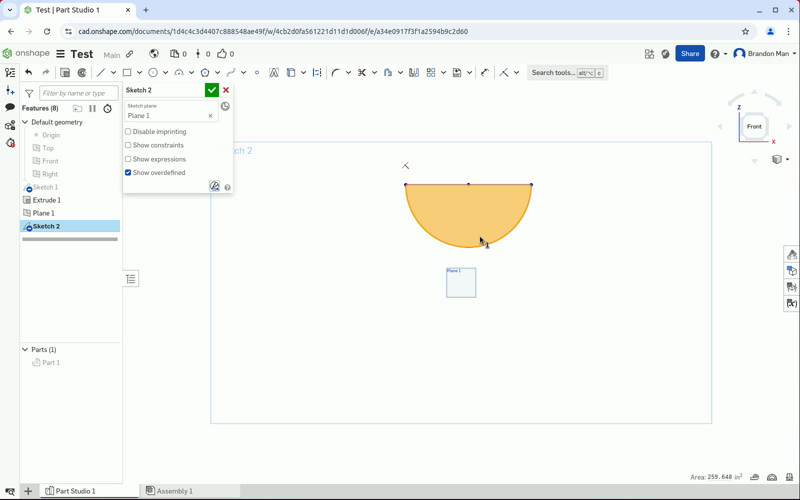
mouse_move(73, 352)
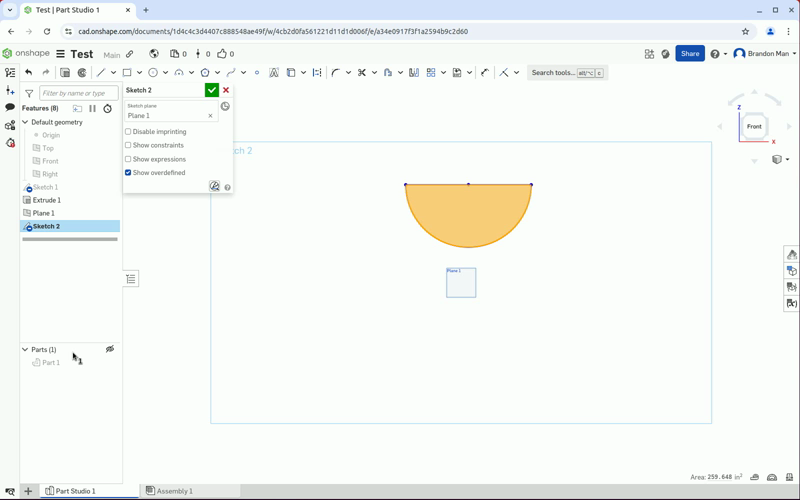
key(shift+y)
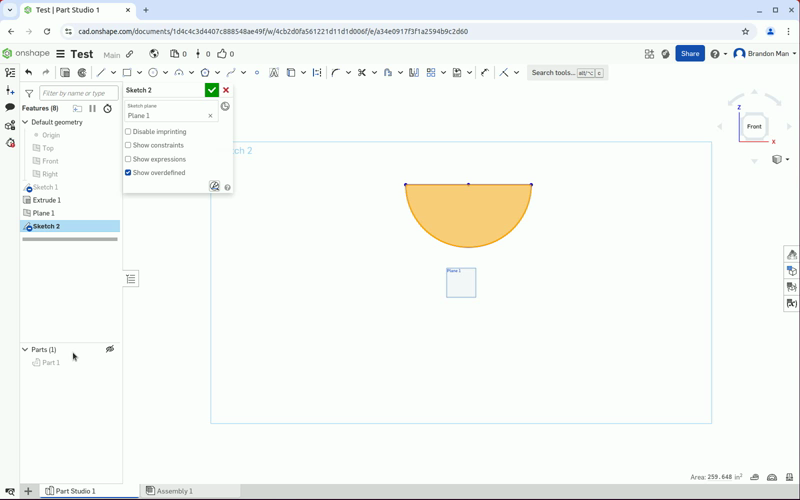
key(shift+e)
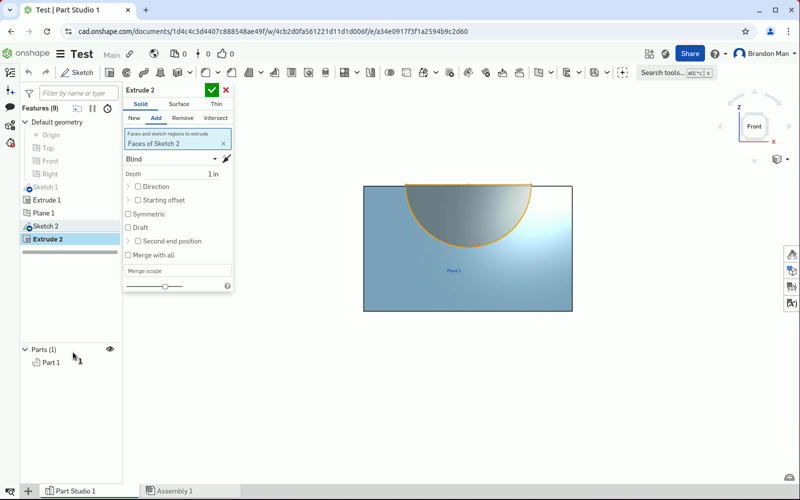
mouse_move(143, 106)
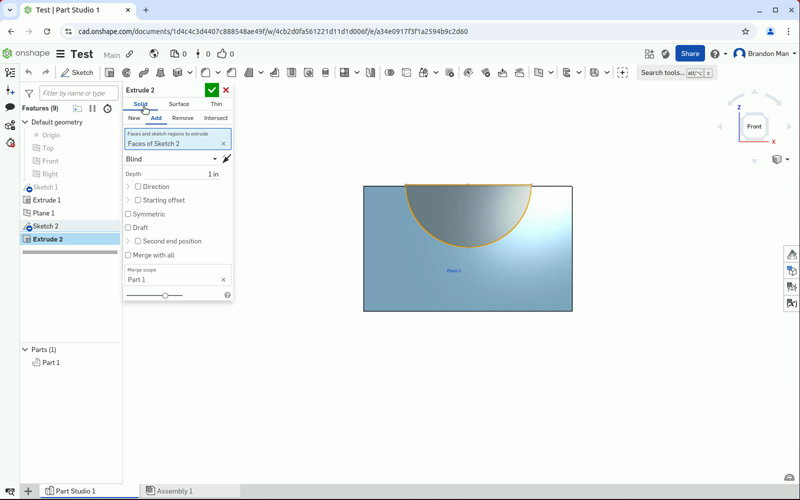
click(143, 106)
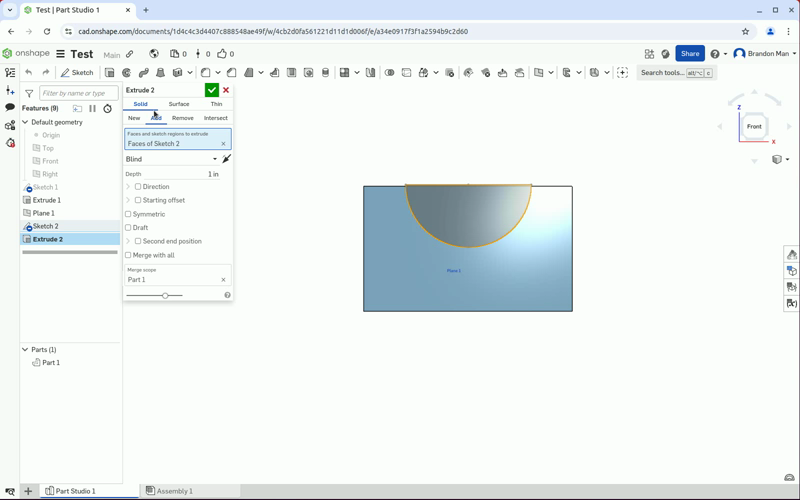
mouse_move(186, 120)
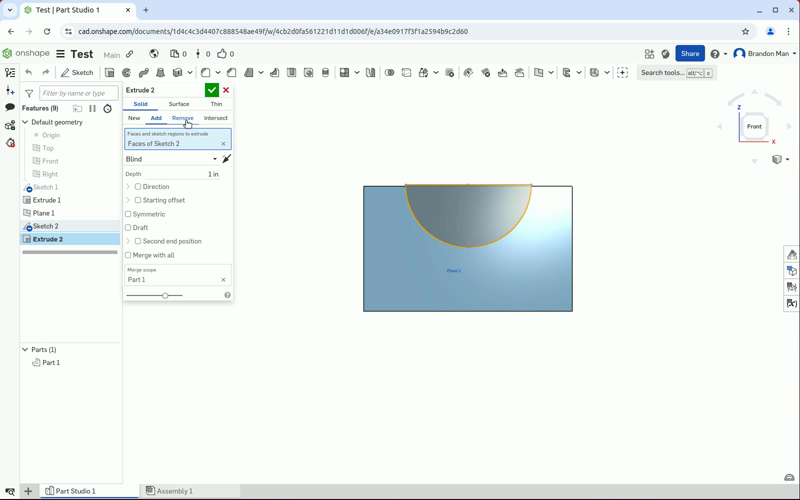
click(186, 120)
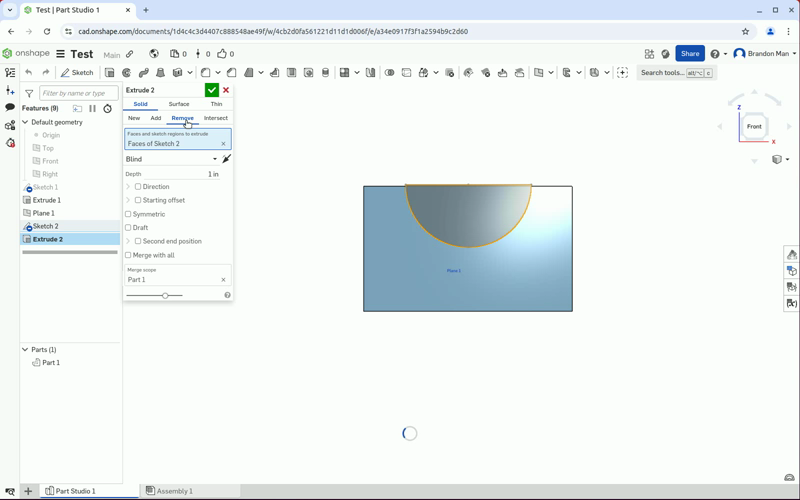
key(tab, 4)
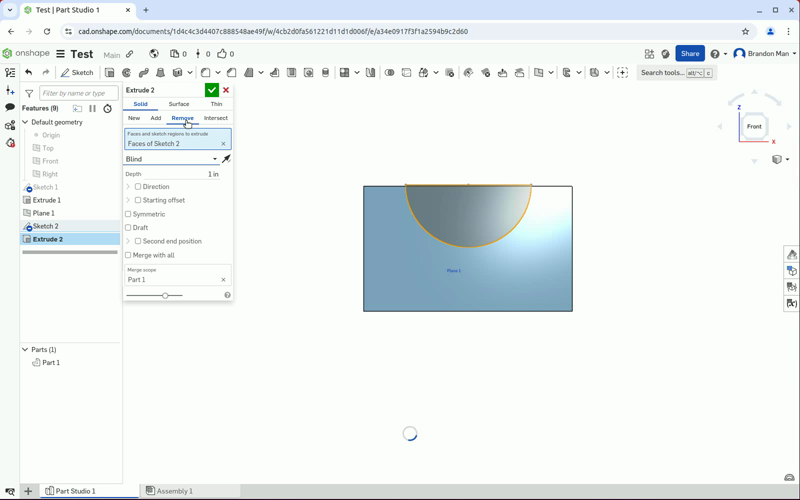
text(17.331)
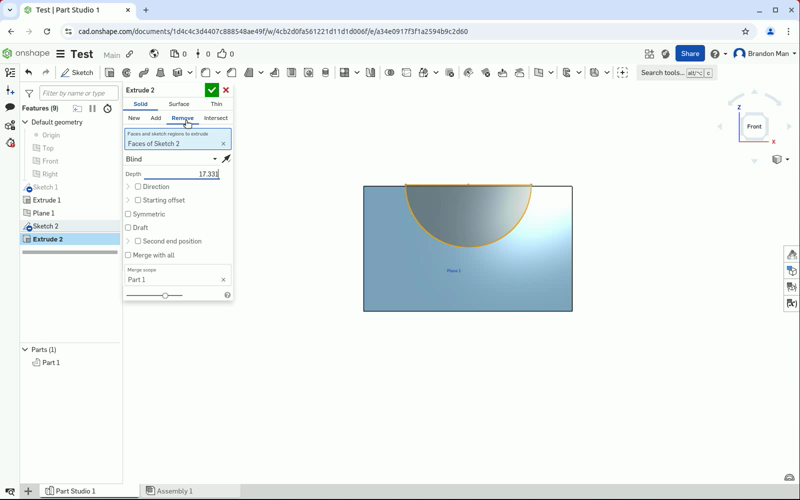
key(tab, 6)
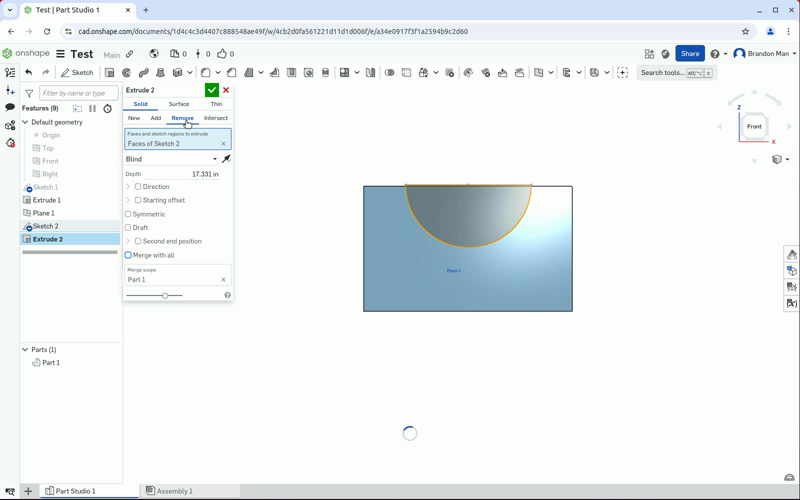
key(space)
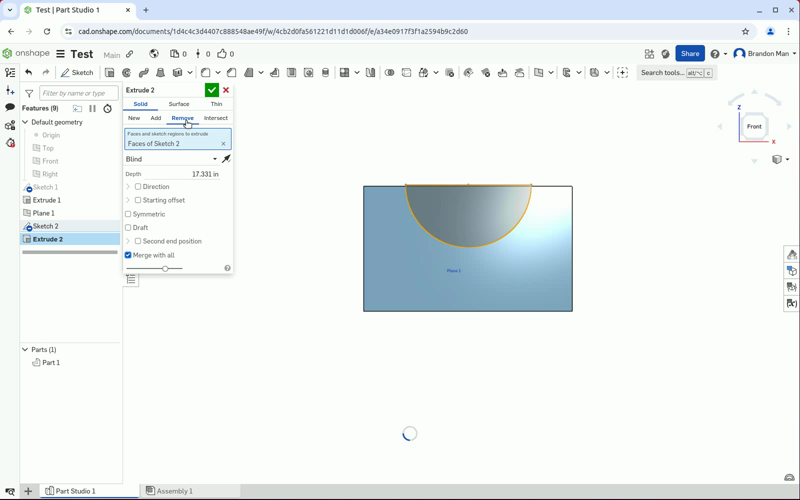
key(enter)
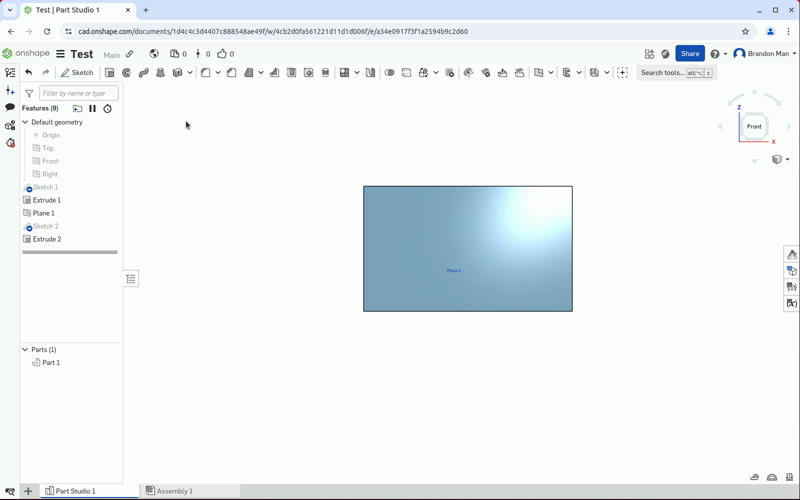
key(shift+h)
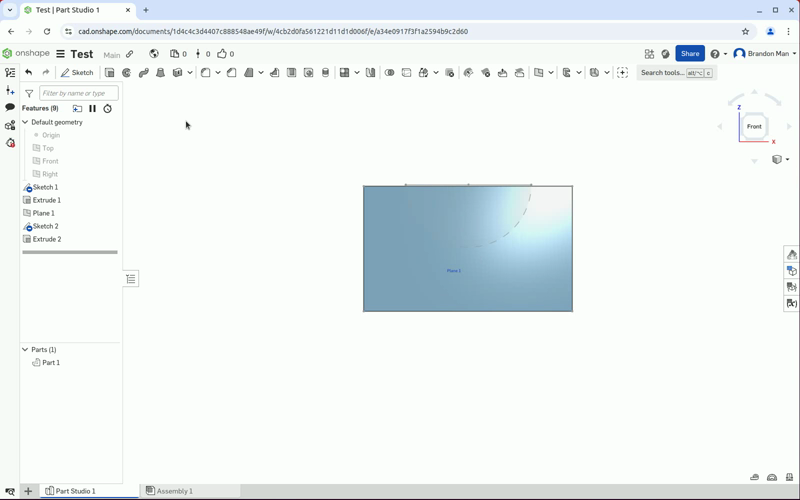
key(shift+h)
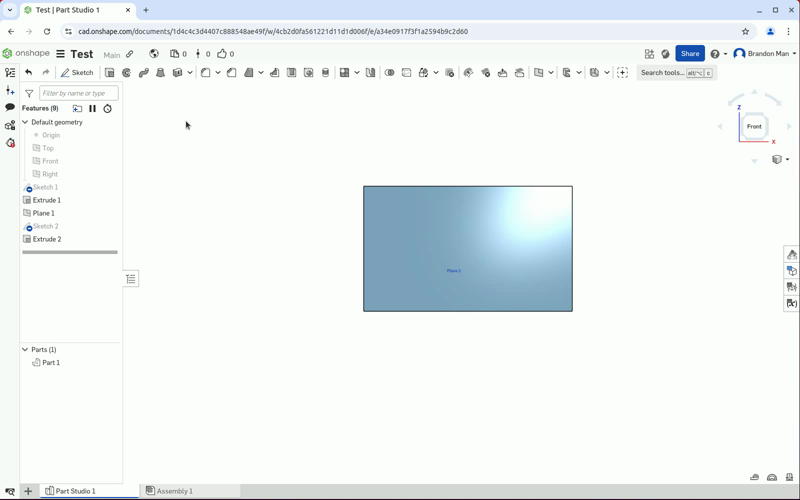
mouse_move(73, 189)
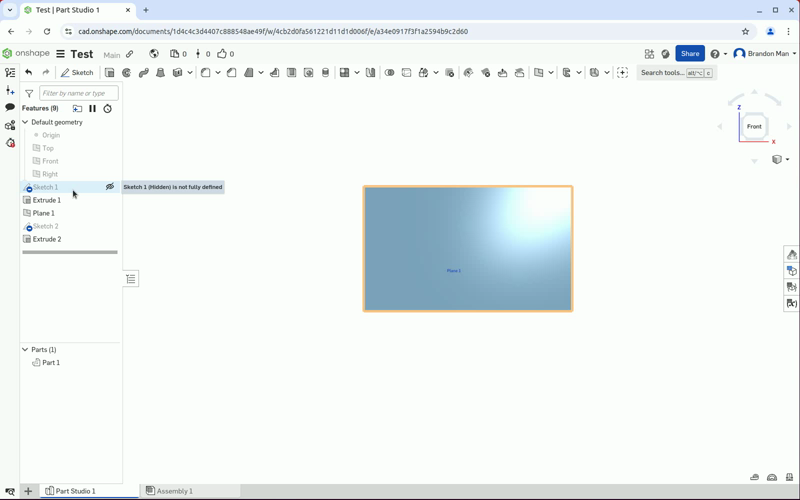
click(73, 189)
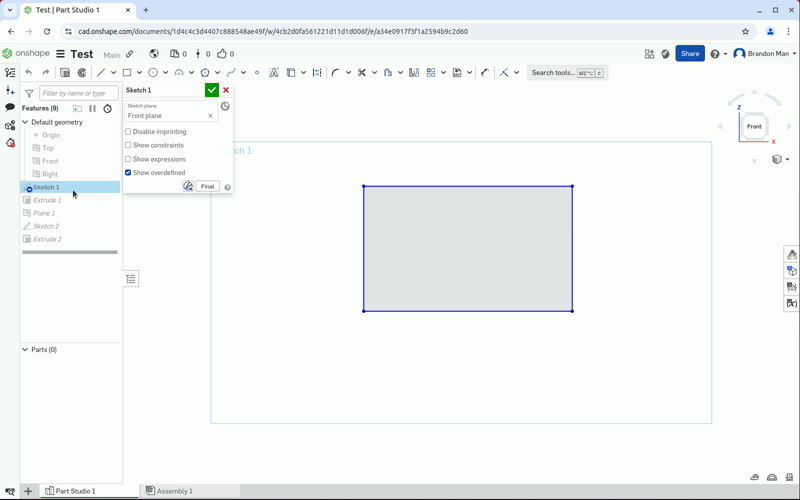
mouse_move(229, 92)
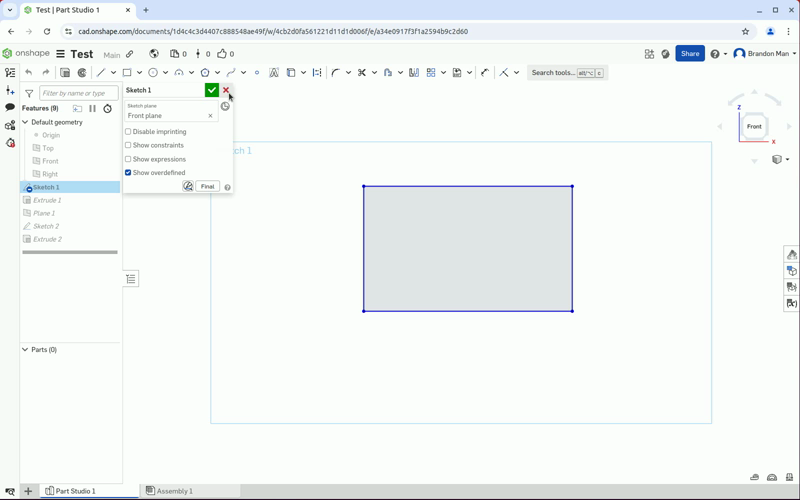
click(229, 92)
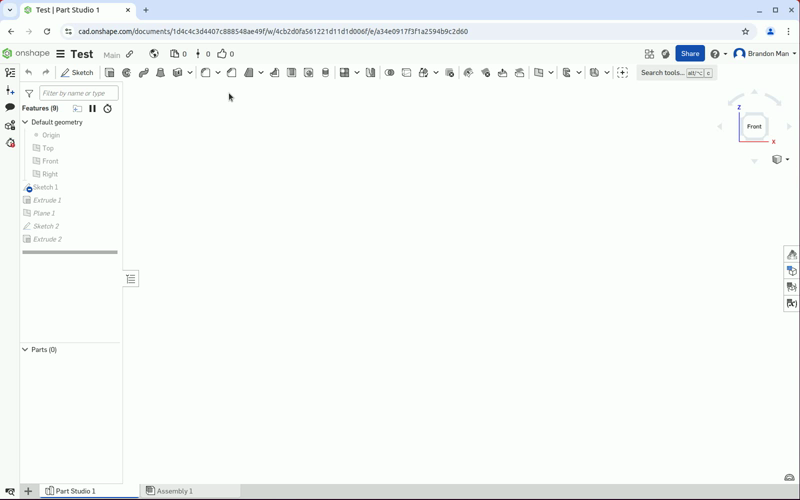
key(shift+s)
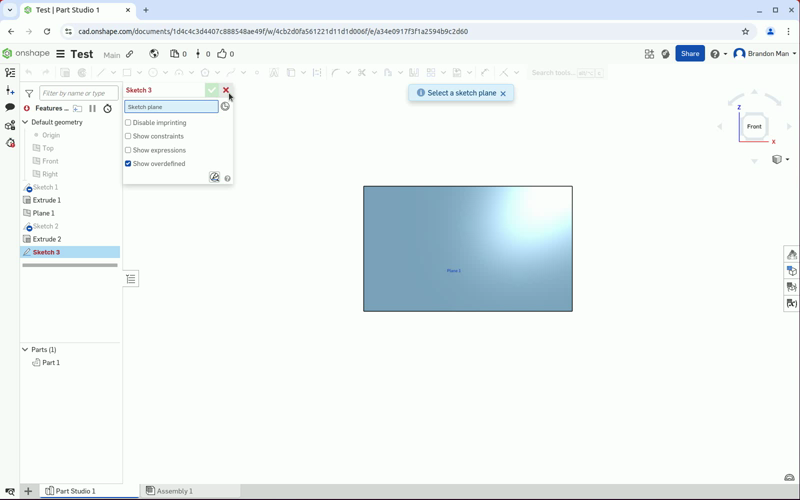
mouse_move(73, 215)
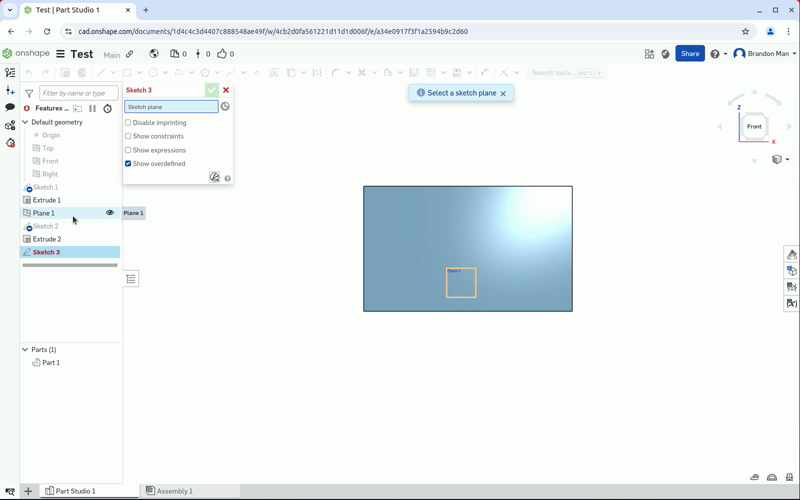
click(73, 215)
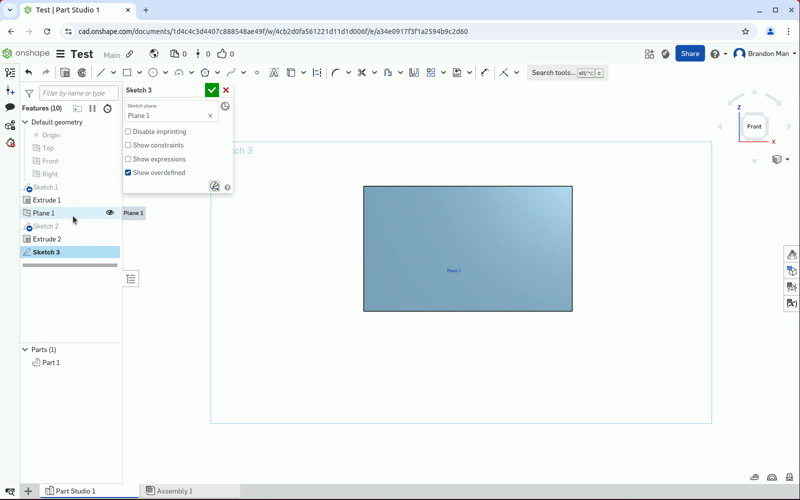
mouse_move(73, 352)
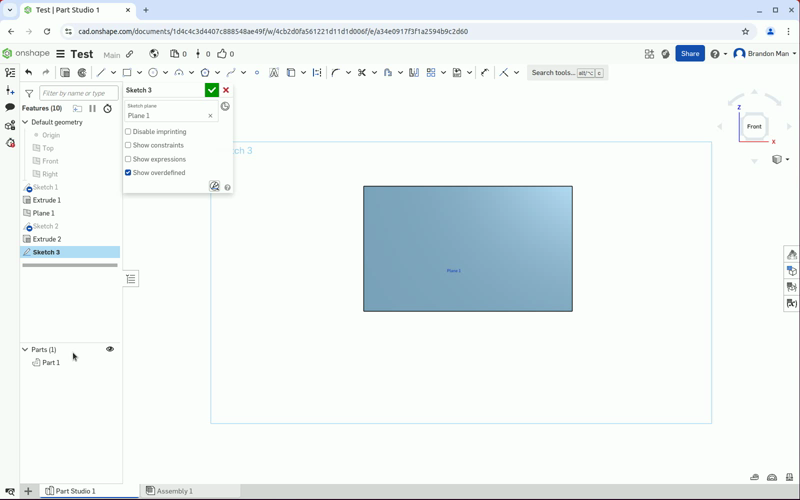
key(y)
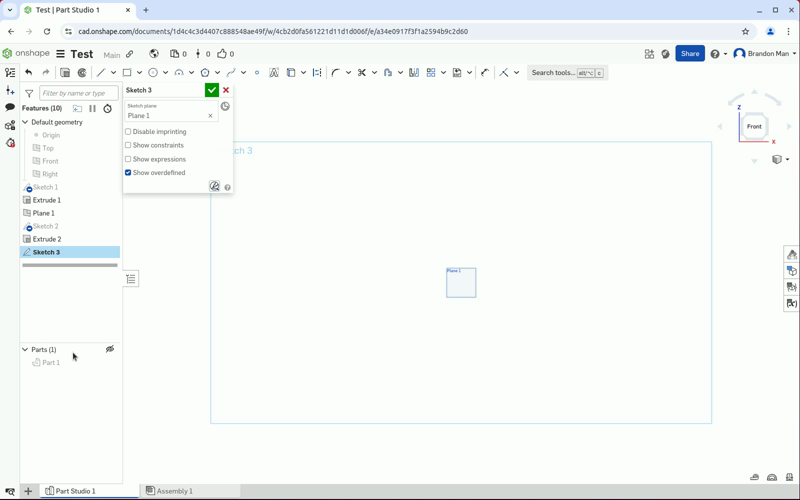
key(a)
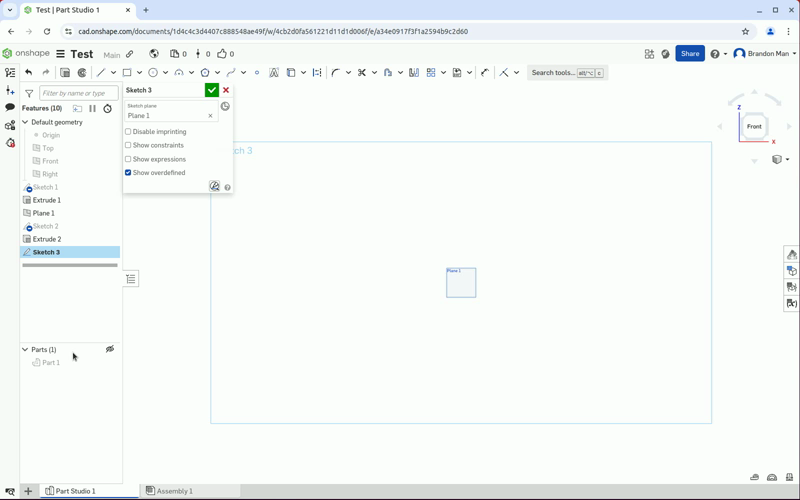
key_down(shift)
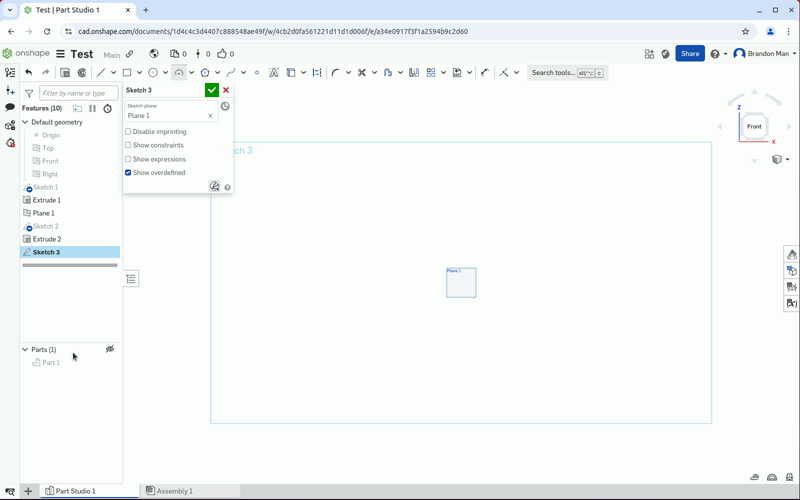
mouse_move(405, 184)
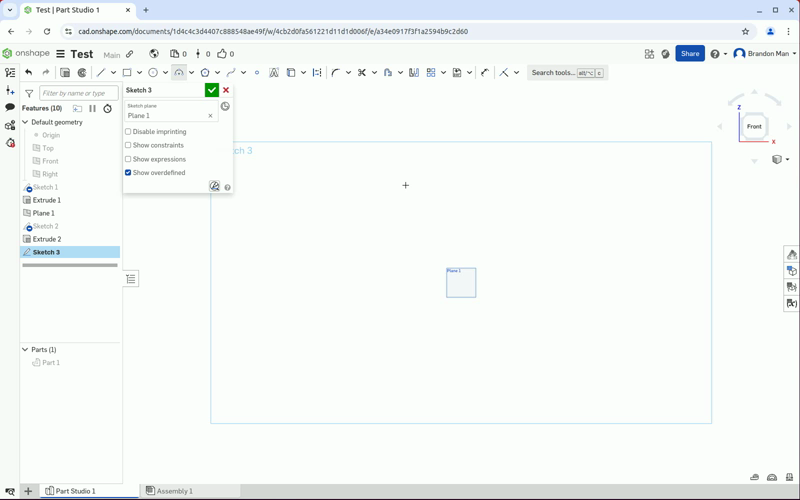
click(405, 184)
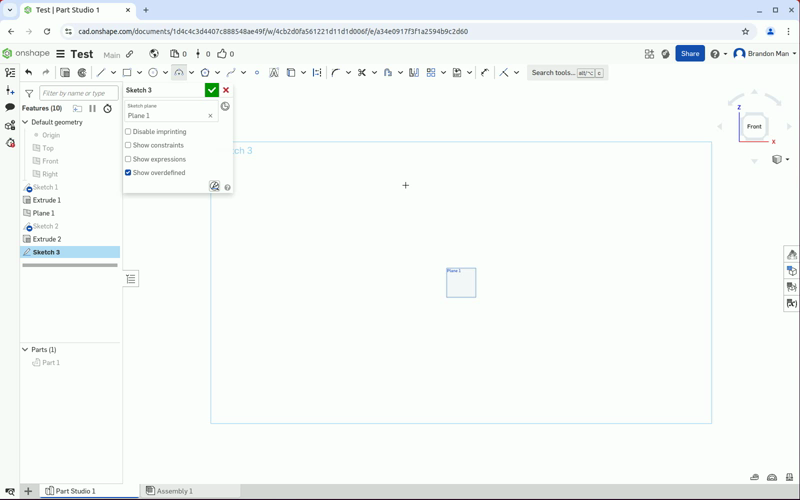
key_up(shift)
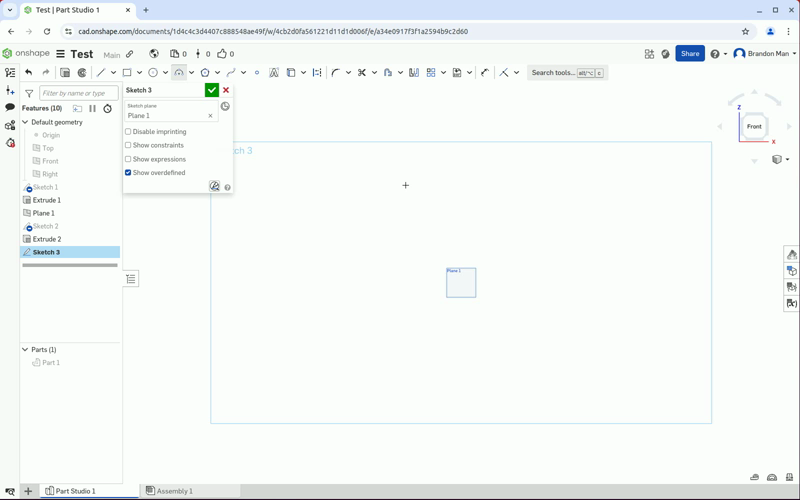
key_down(shift)
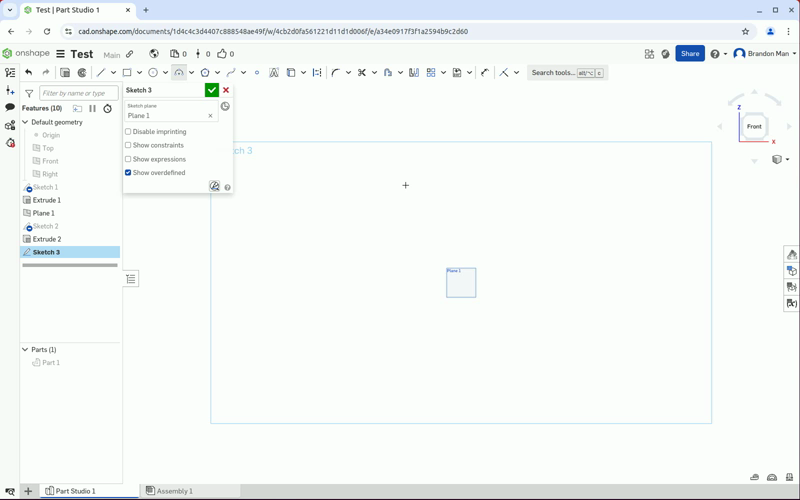
mouse_move(531, 184)
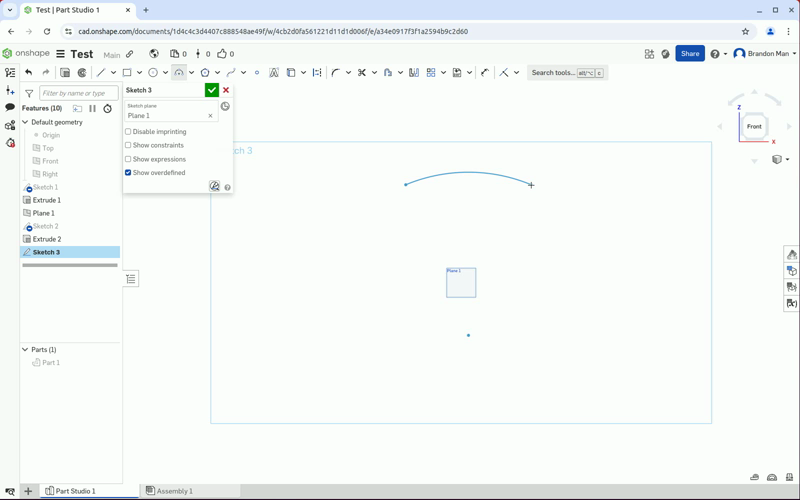
click(531, 184)
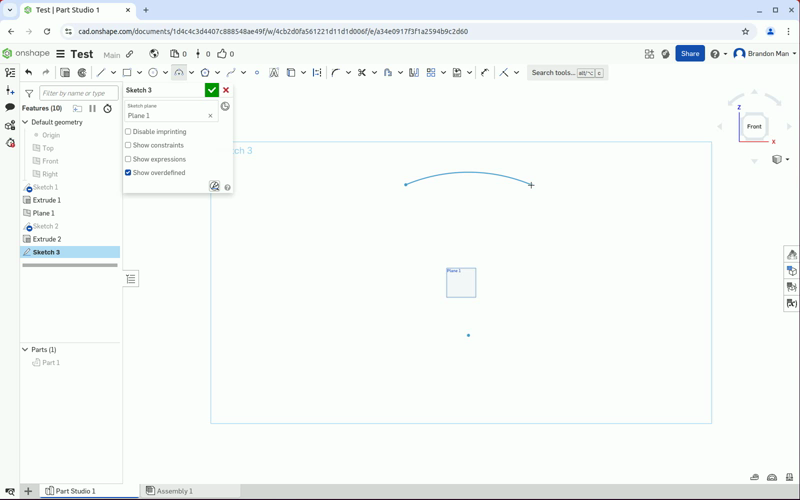
mouse_move(468, 247)
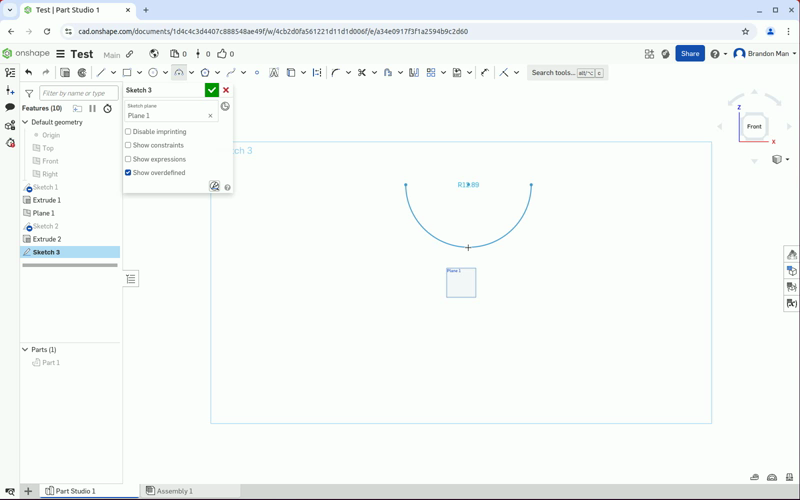
click(468, 247)
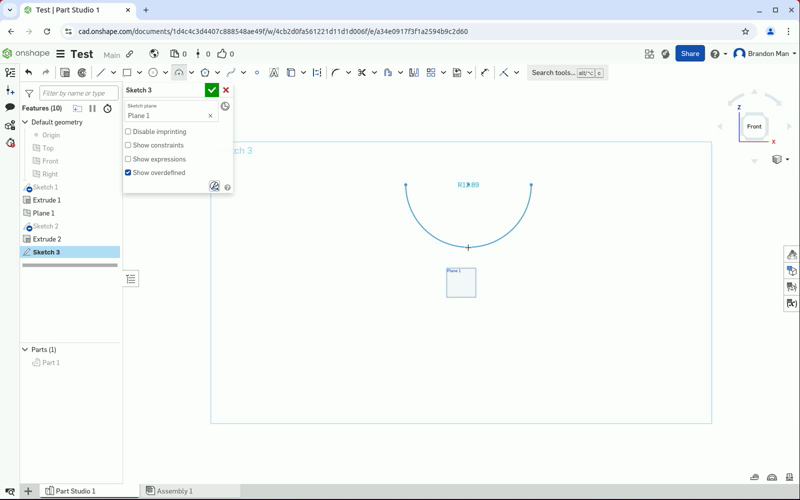
key_up(shift)
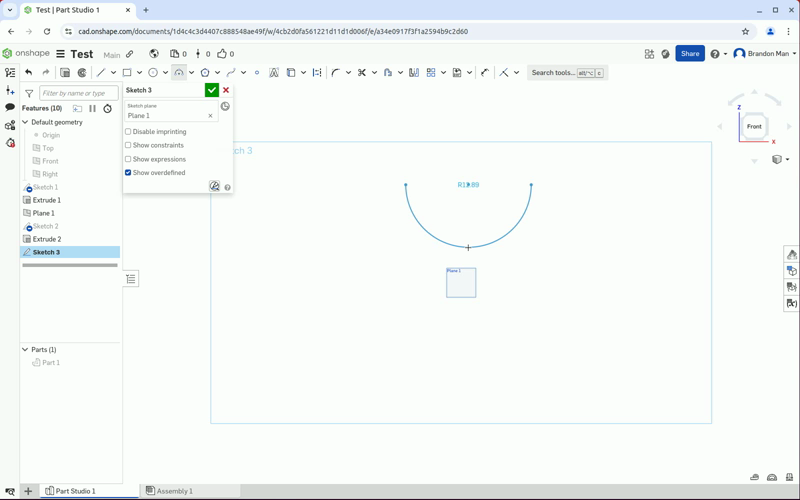
key(esc)
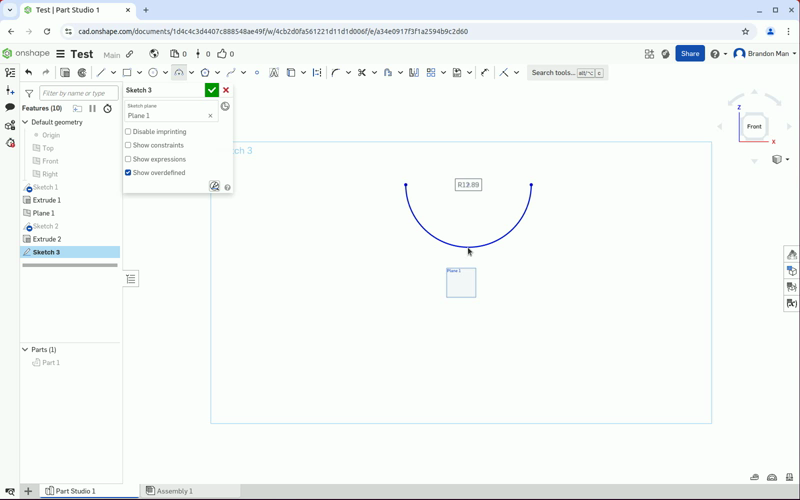
key(l)
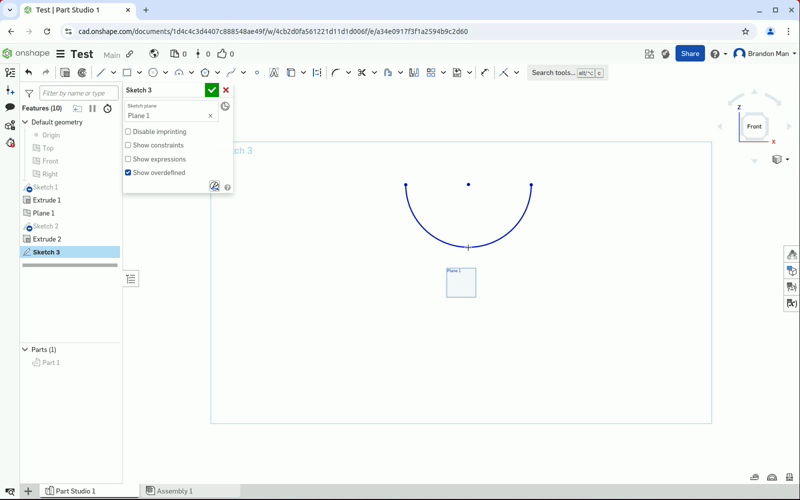
mouse_move(531, 184)
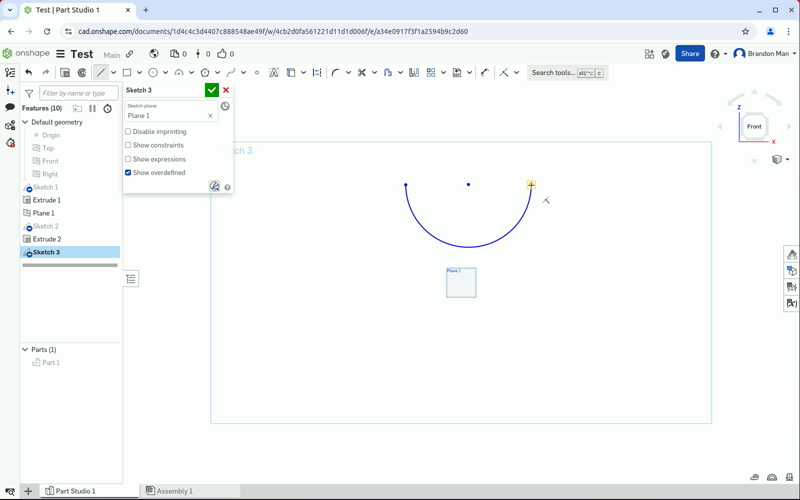
click(531, 184)
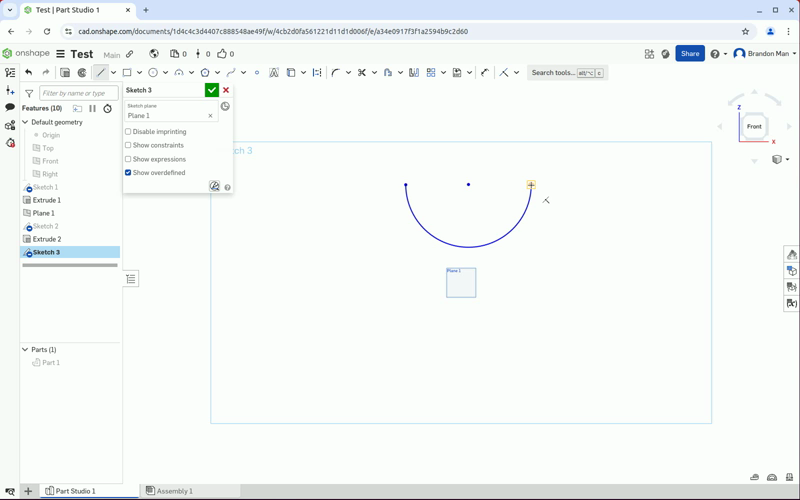
key_down(shift)
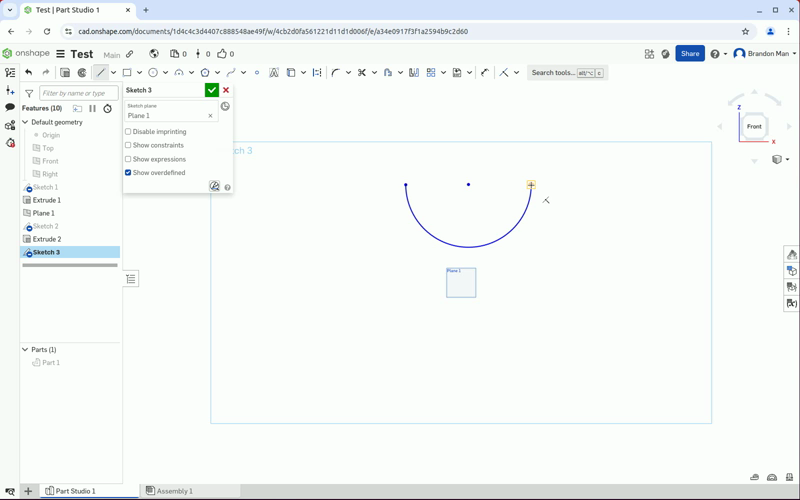
mouse_move(405, 184)
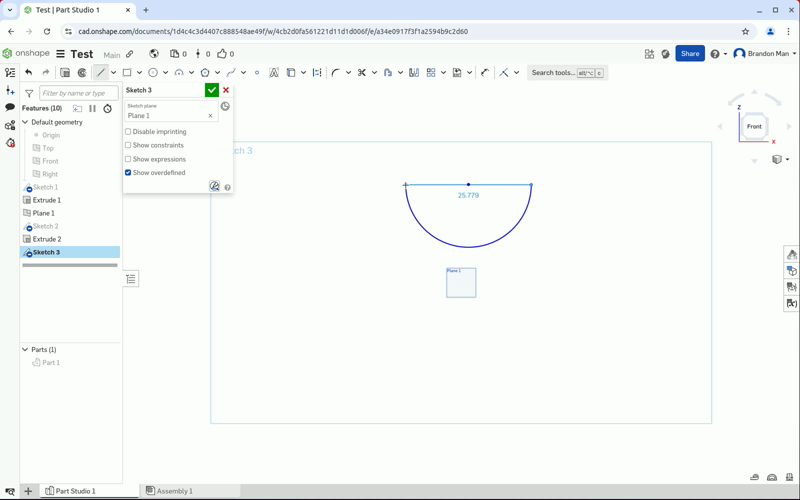
key_up(shift)
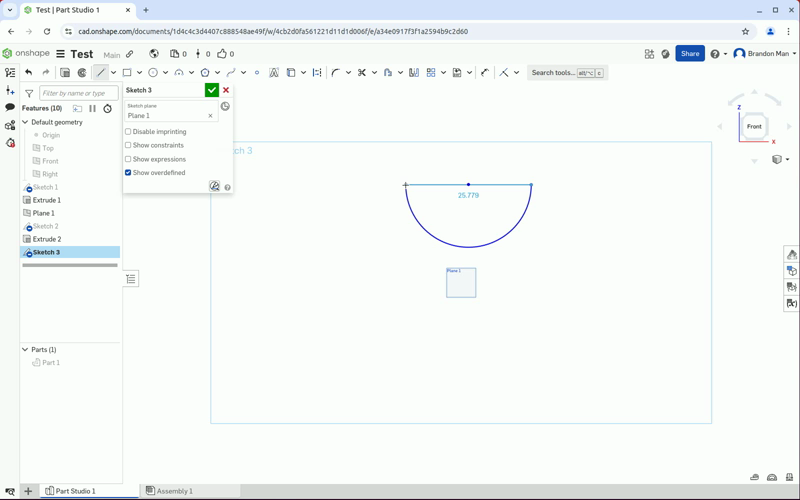
click(405, 184)
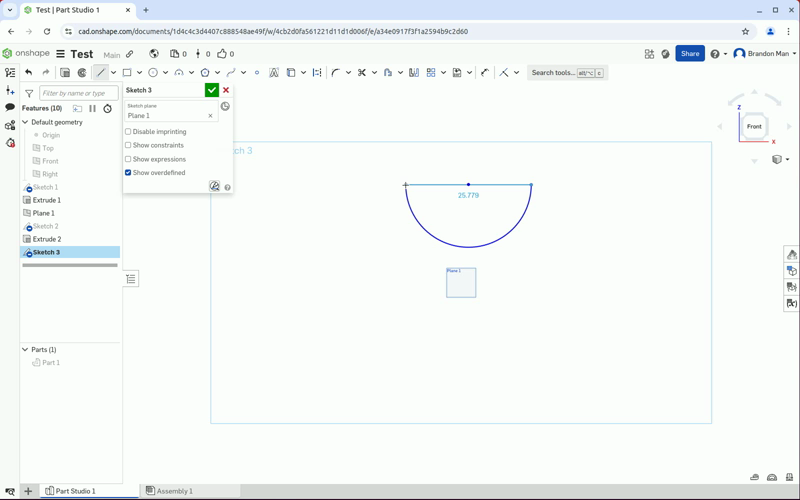
key(esc)
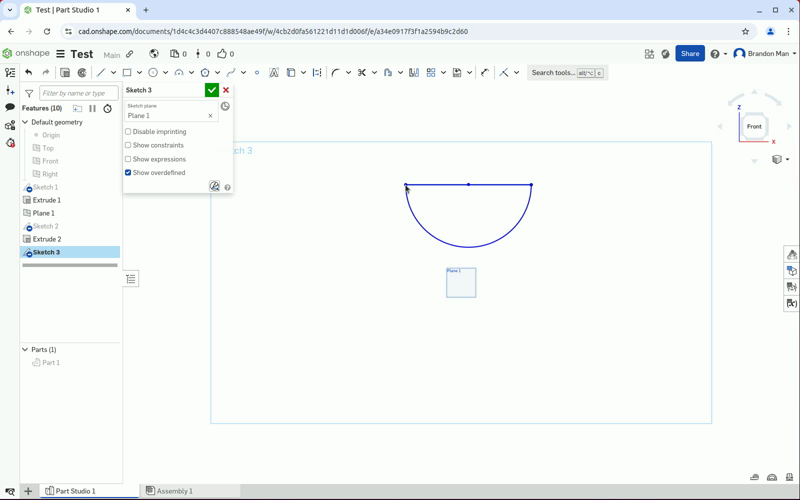
mouse_move(450, 204)
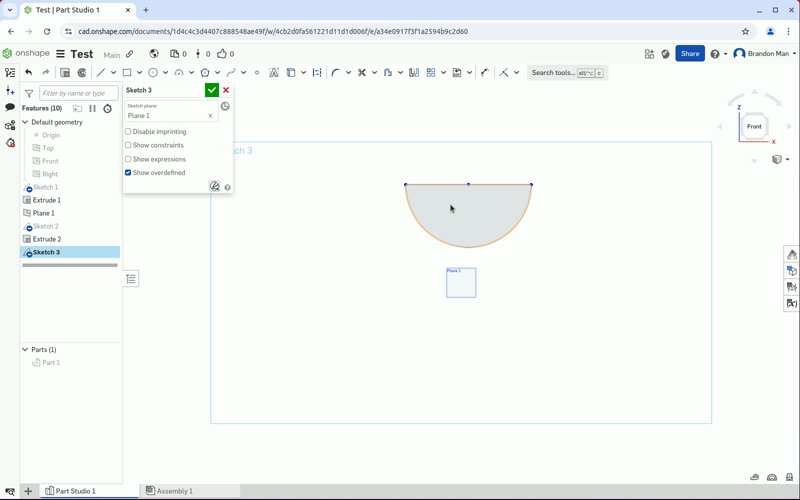
scroll(6)
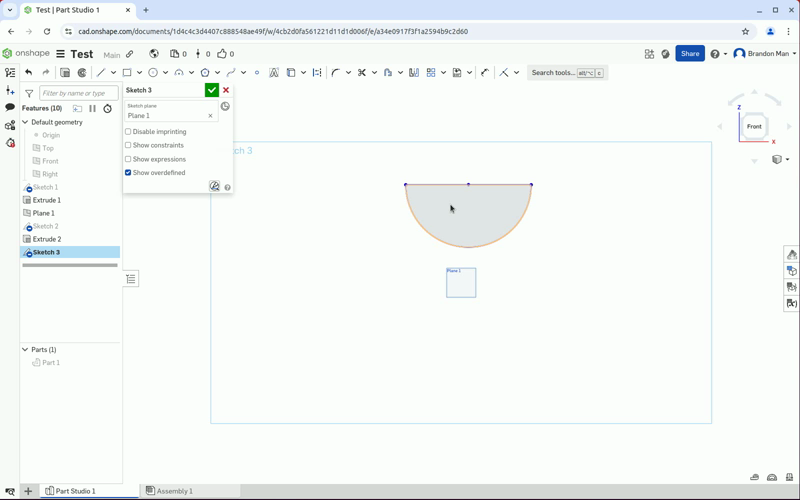
scroll(6)
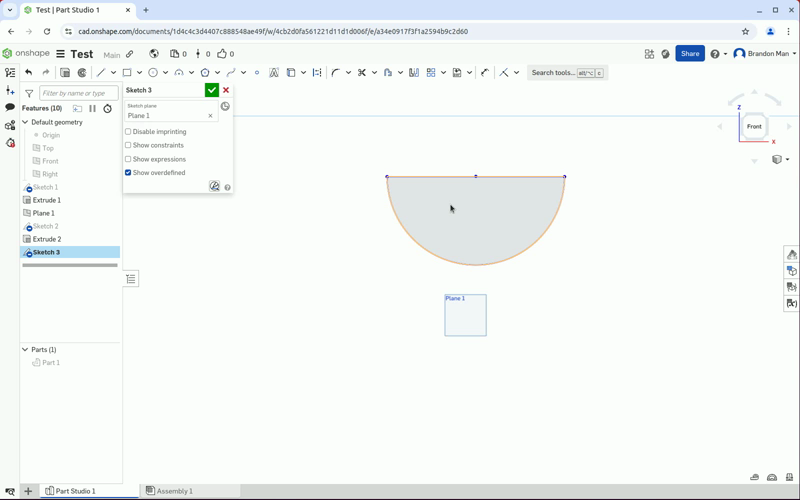
scroll(6)
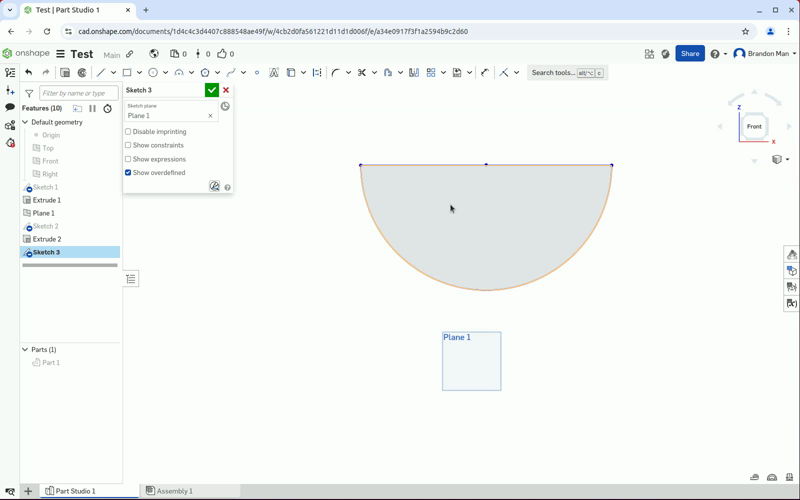
scroll(6)
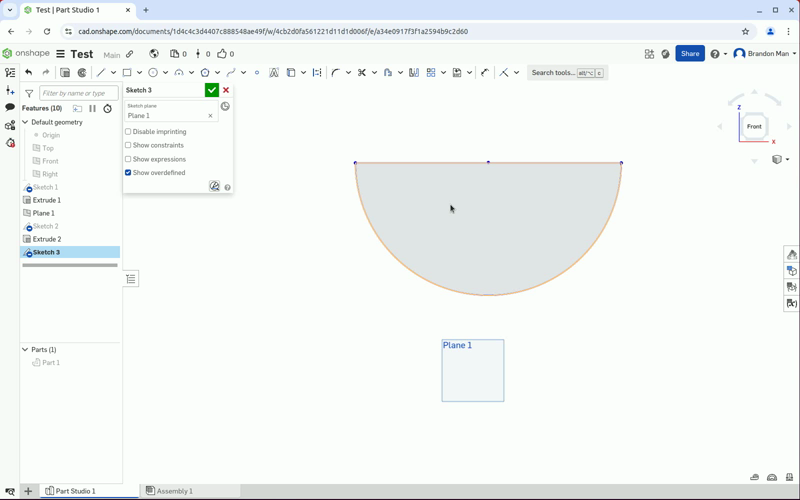
scroll(6)
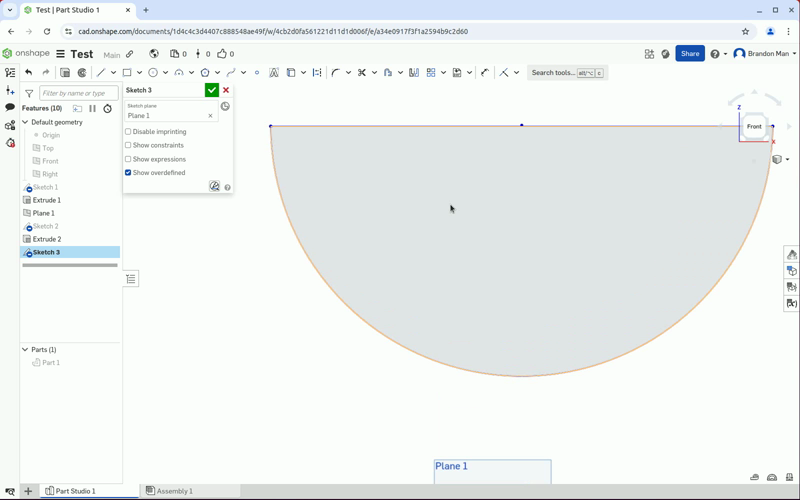
scroll(6)
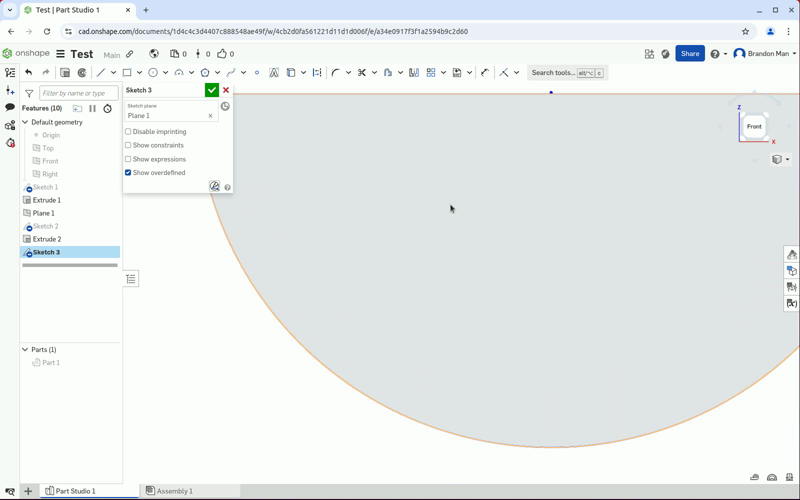
scroll(6)
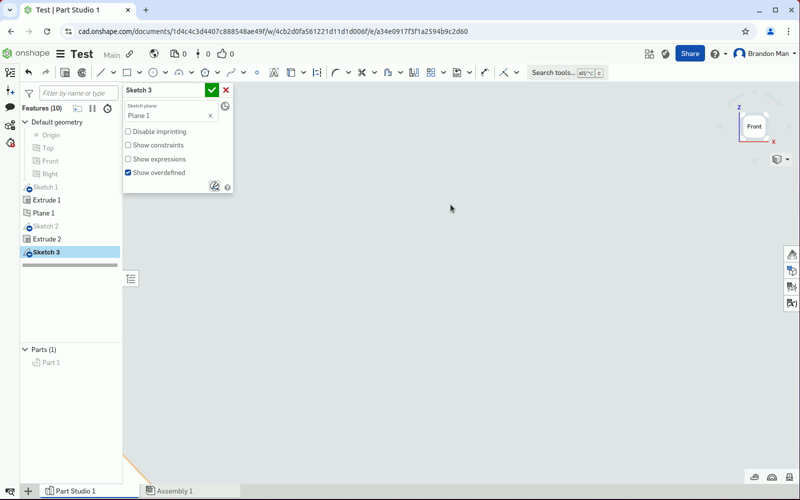
click(450, 204)
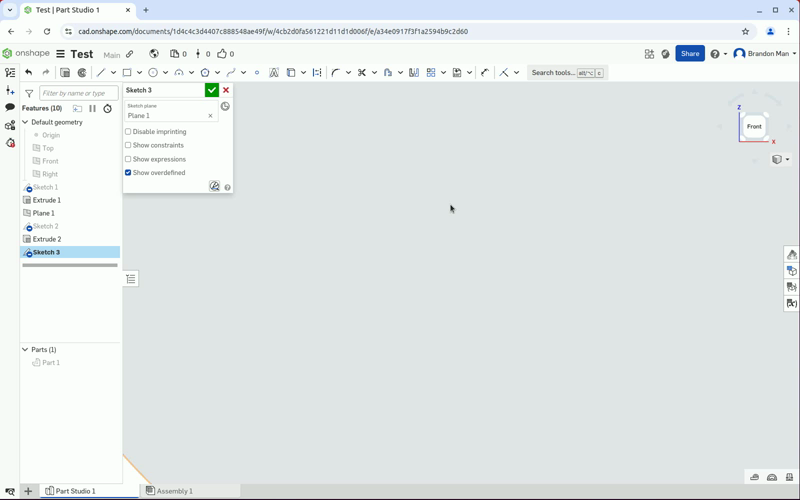
scroll(-6)
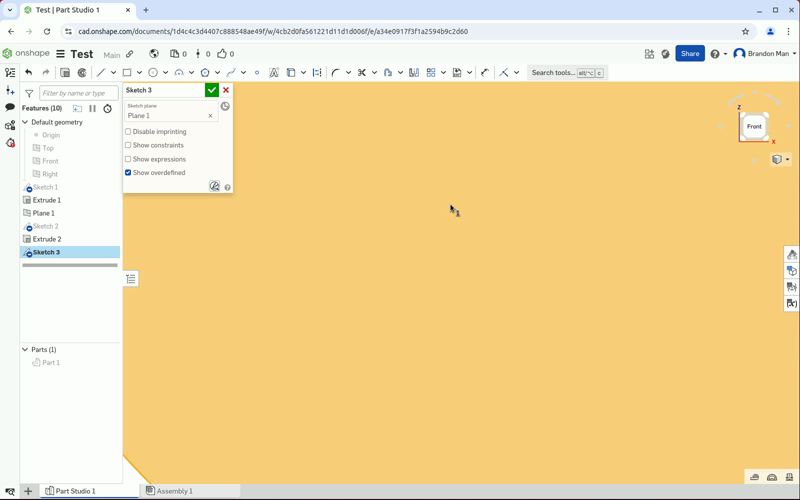
scroll(-6)
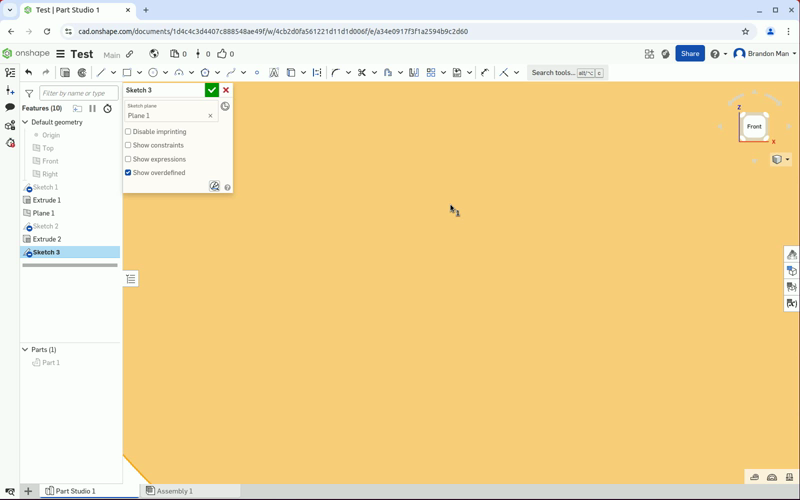
scroll(-6)
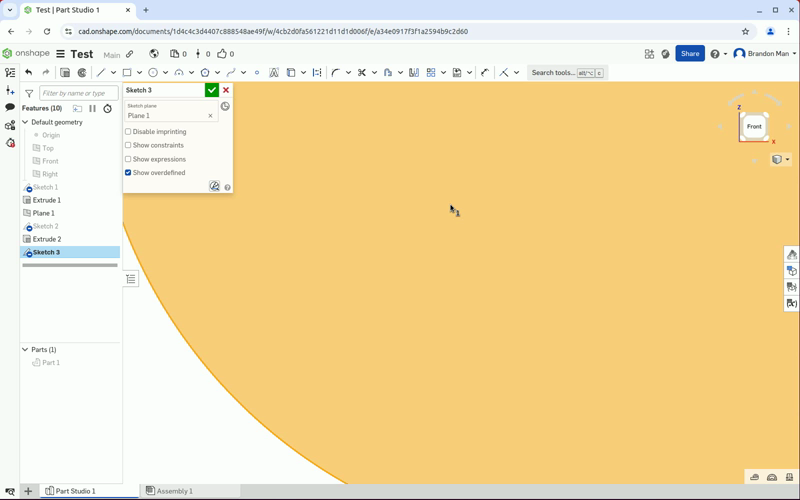
scroll(-6)
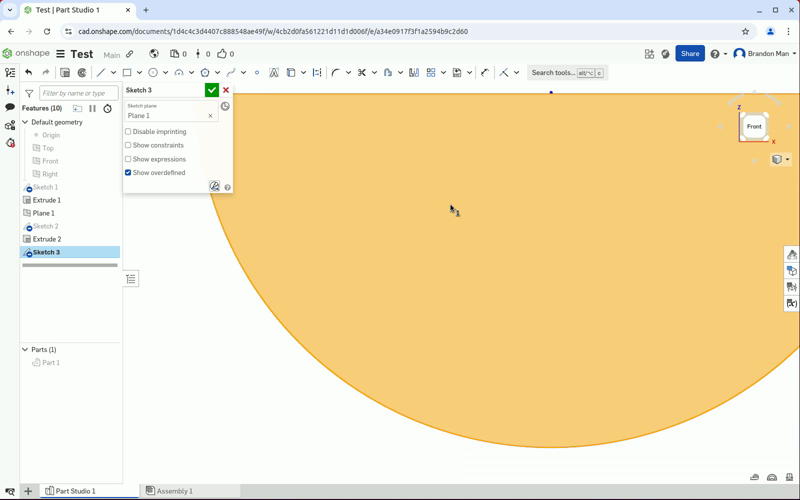
scroll(-6)
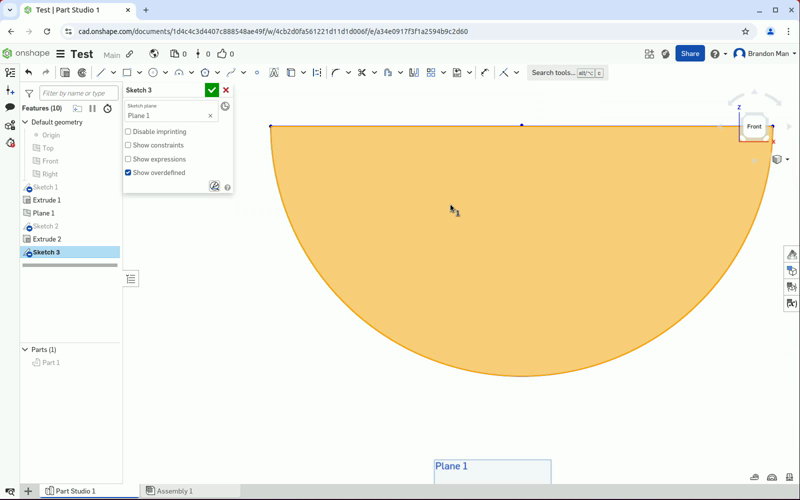
scroll(-6)
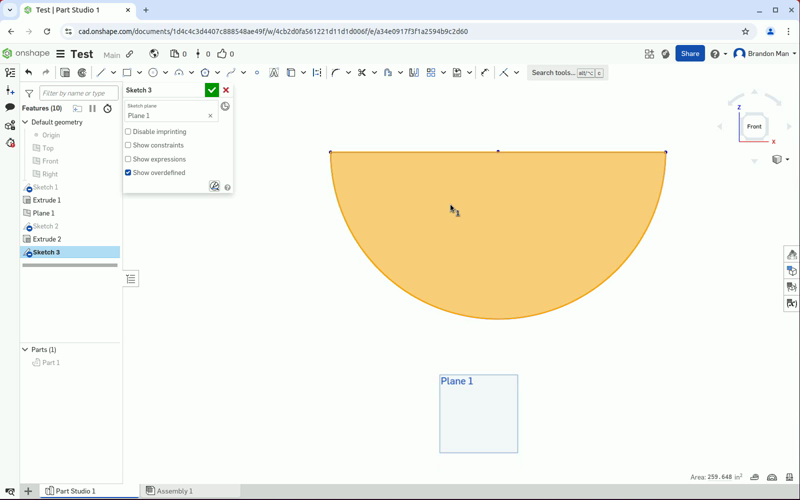
scroll(-6)
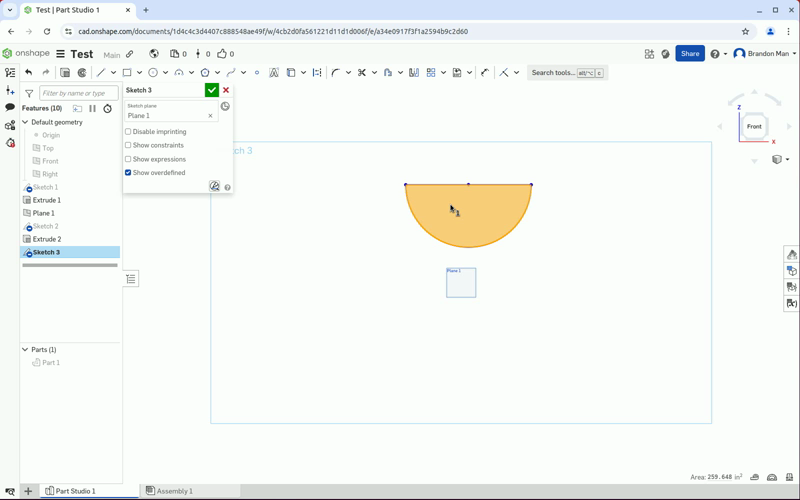
mouse_move(73, 352)
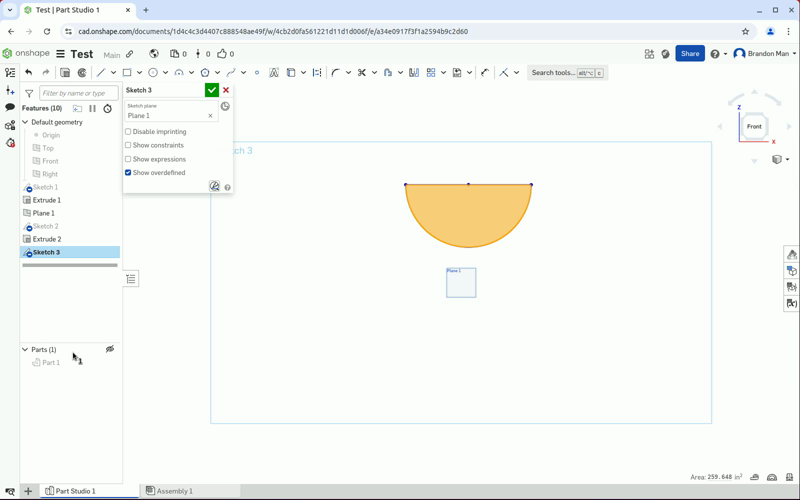
key(shift+y)
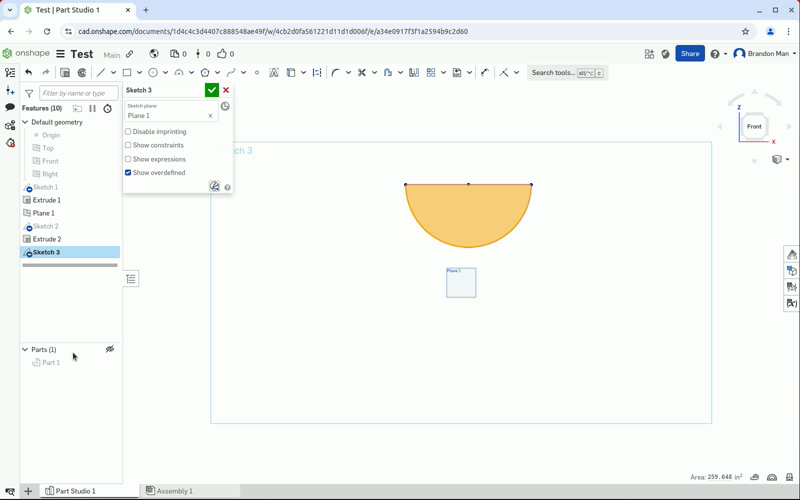
key(shift+e)
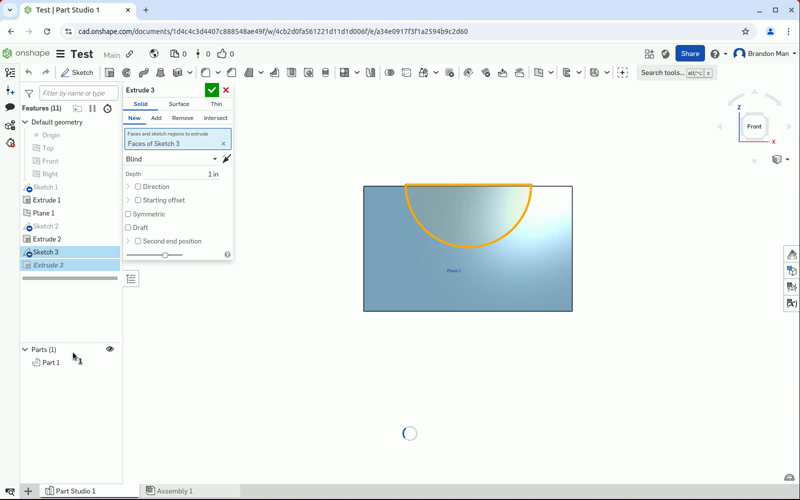
mouse_move(143, 106)
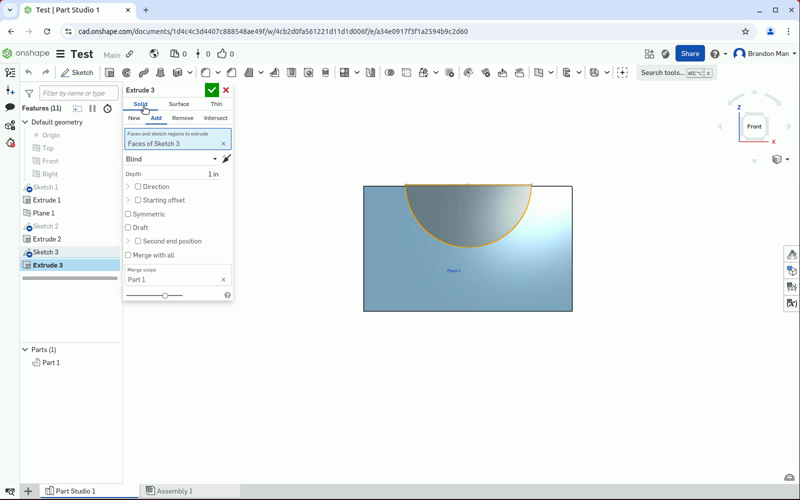
click(143, 106)
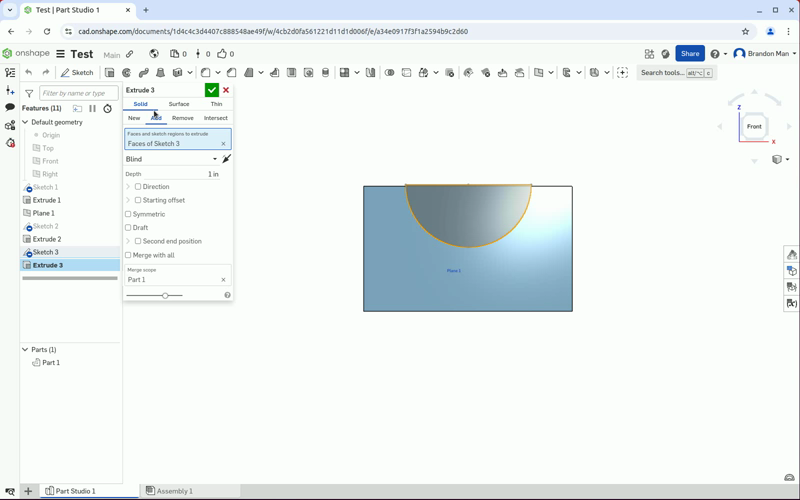
mouse_move(186, 120)
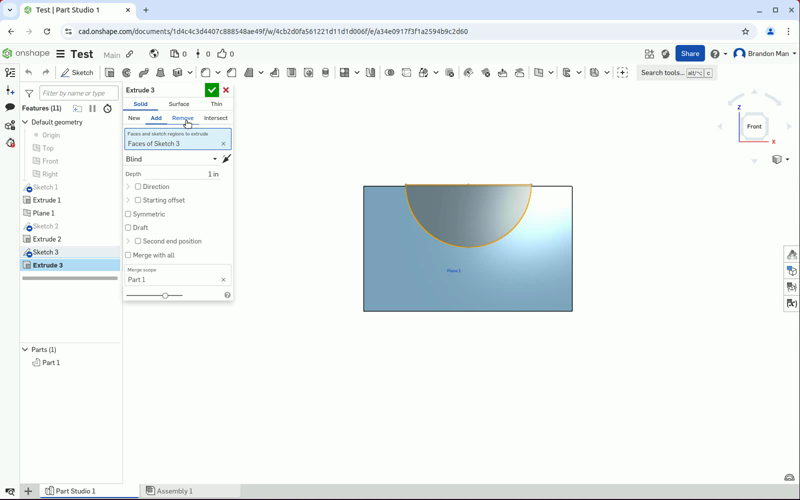
click(186, 120)
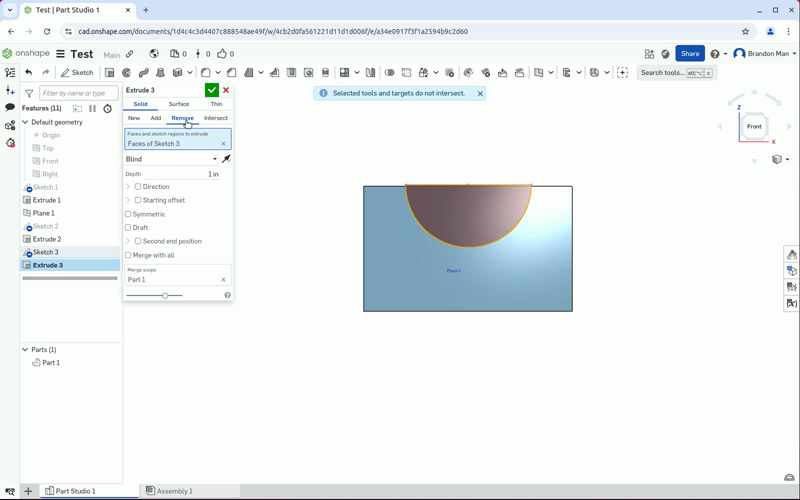
key(tab, 4)
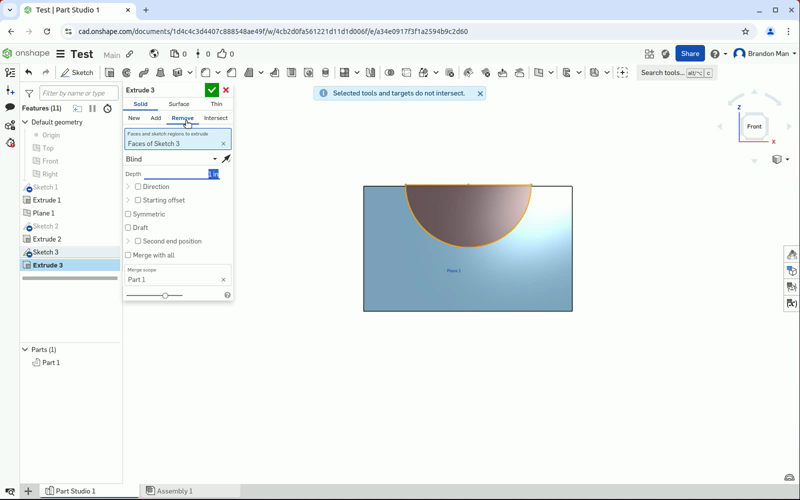
text(17.331)
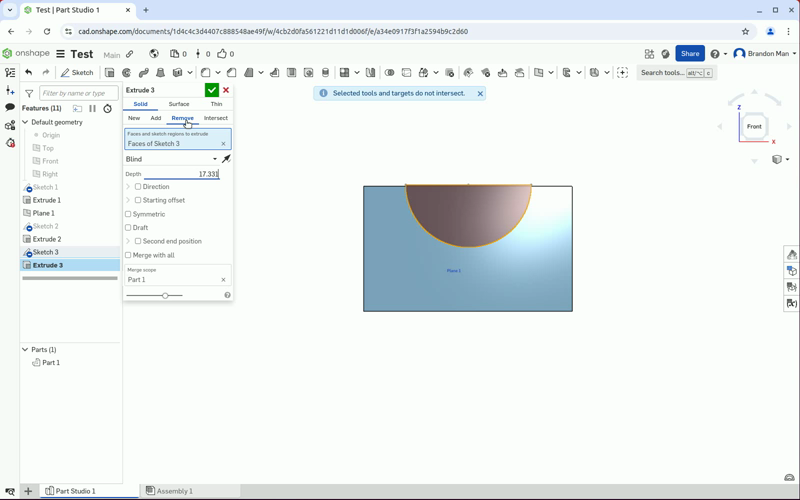
key(tab, 6)
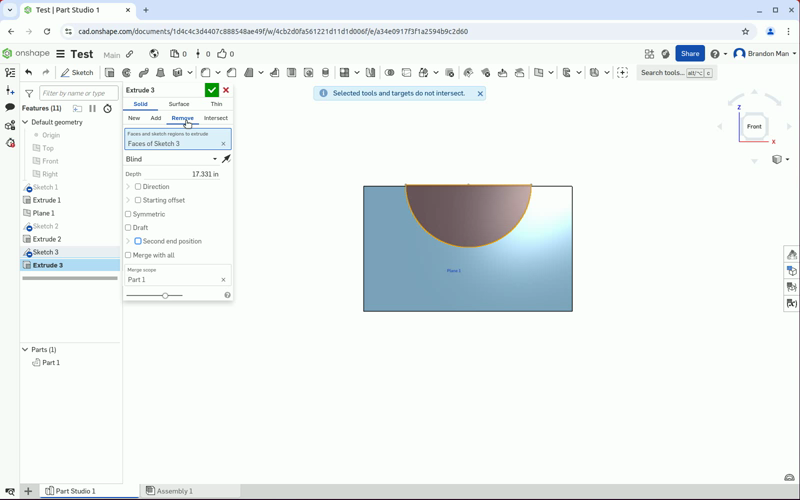
key(space)
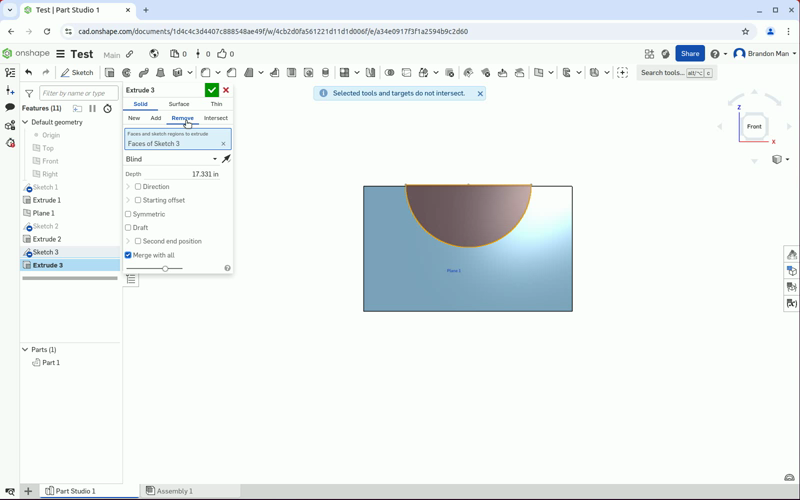
key(enter)
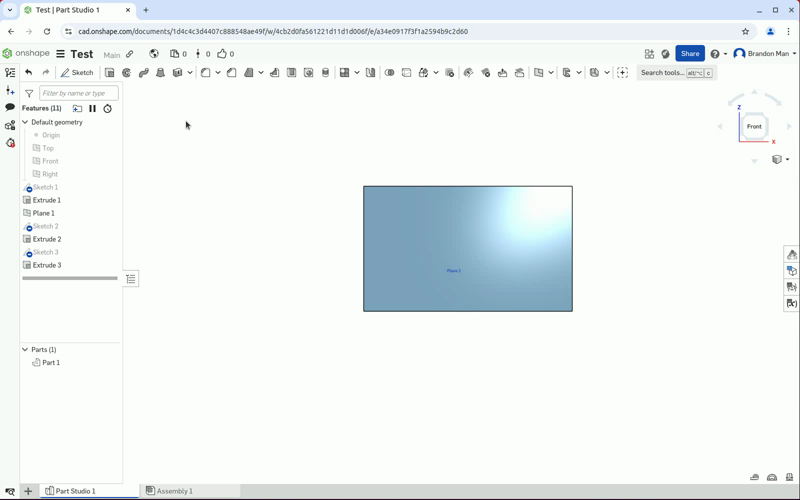
key(shift+h)
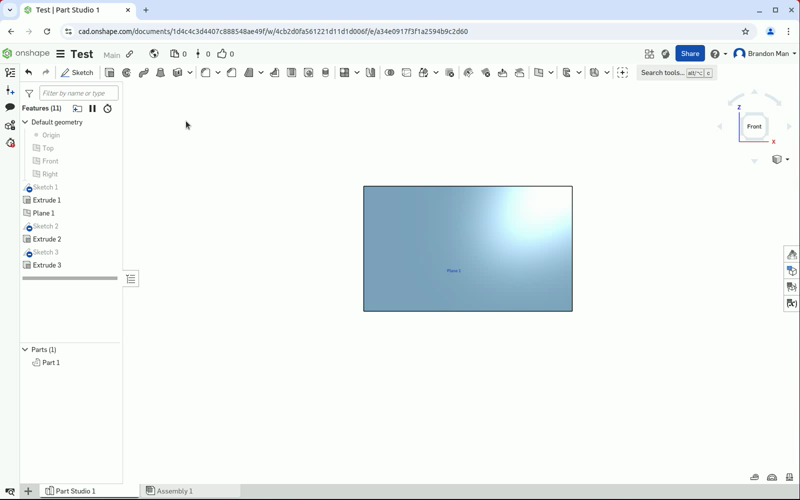
key(shift+h)
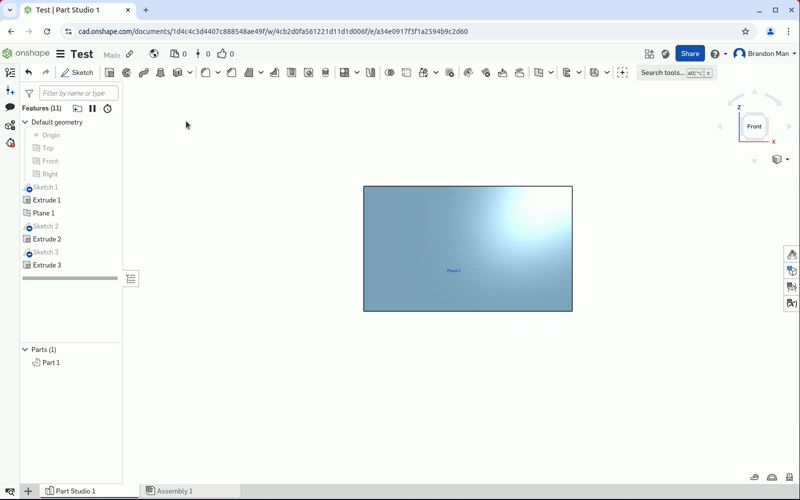
key(shift+7)
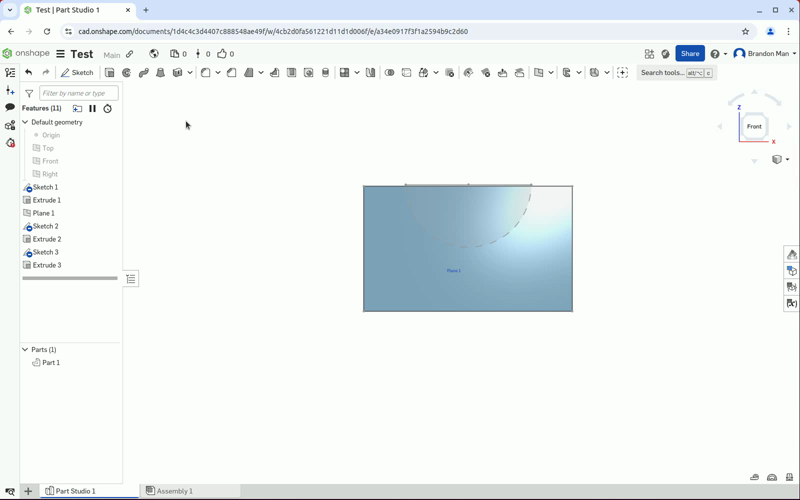
key(left, 2)
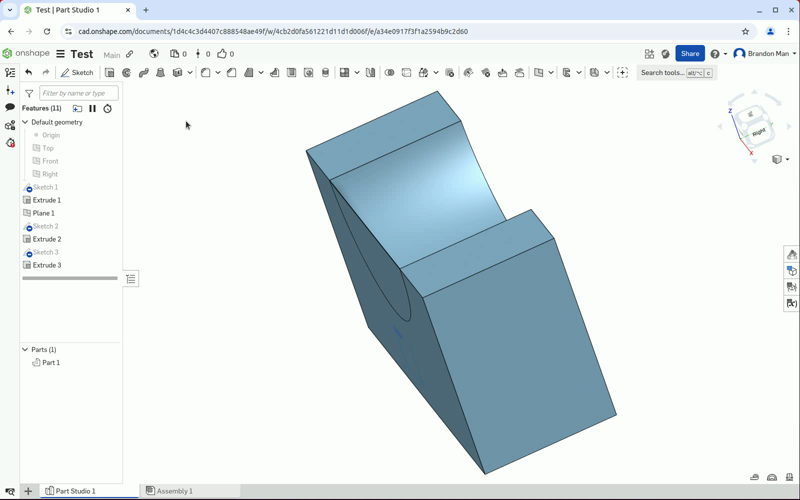
key(down, 2)
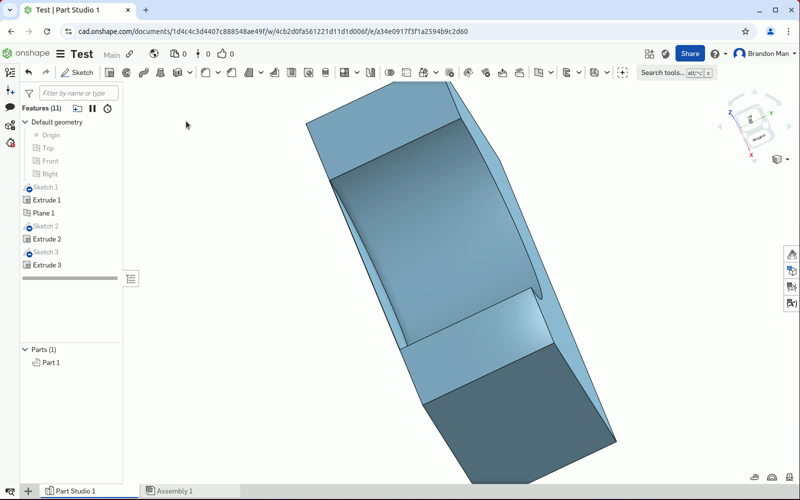
key(up, 2)
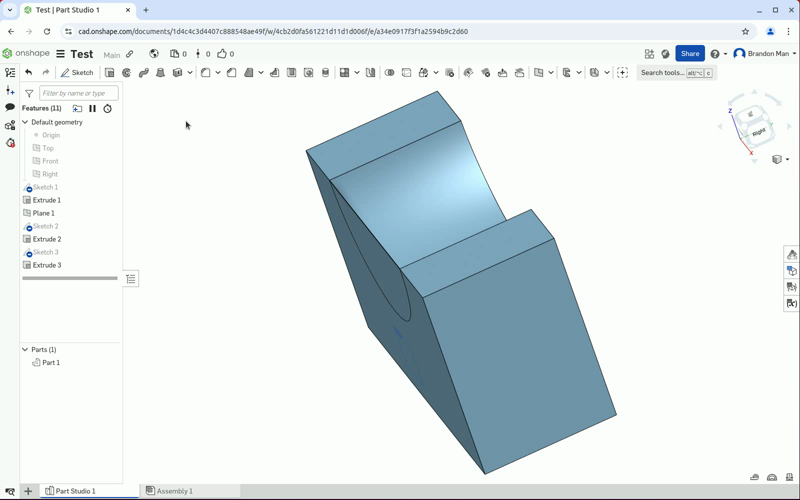
key(right, 2)
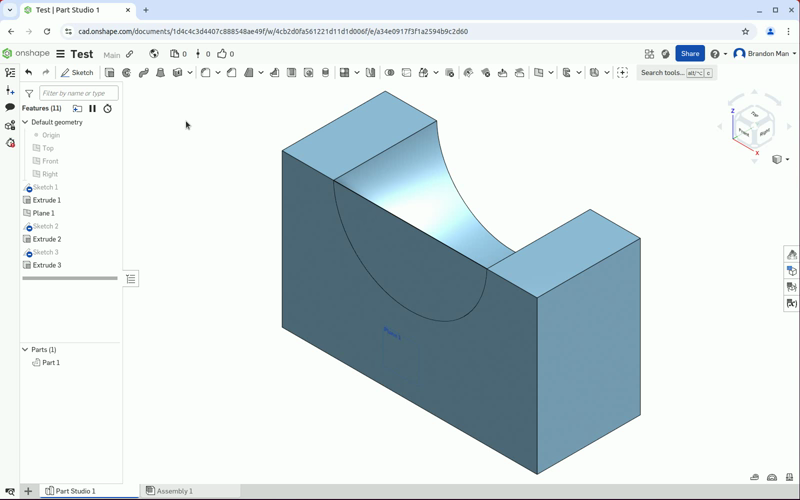
mouse_move(73, 189)
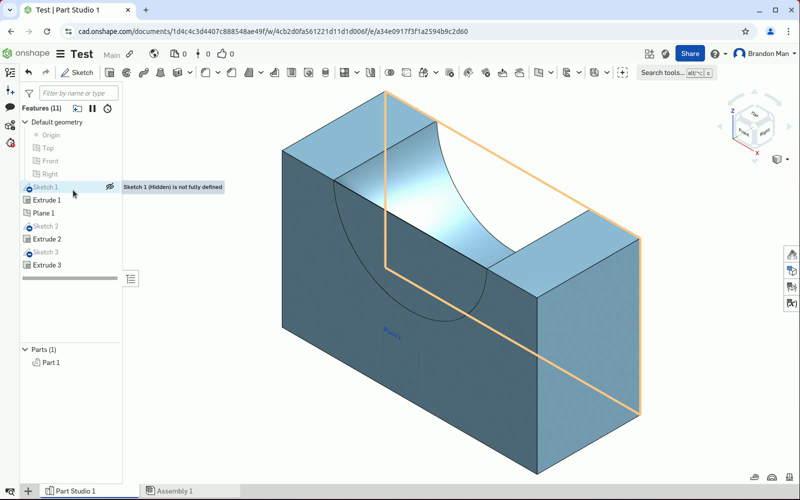
click(73, 189)